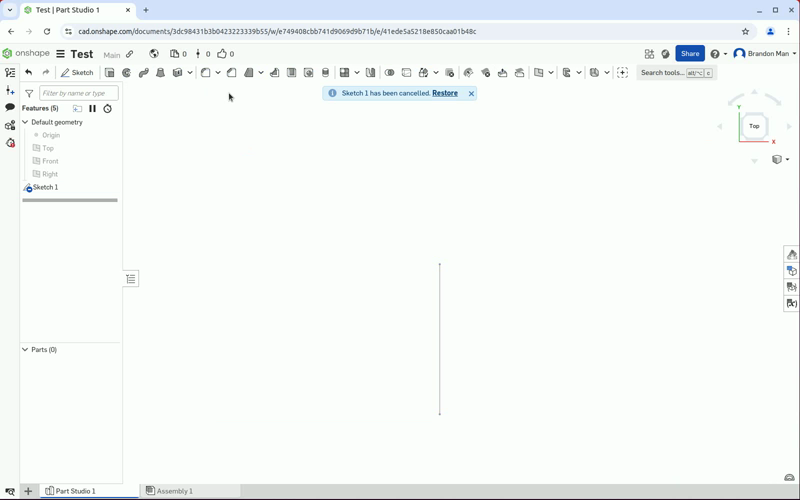
key(shift+h)
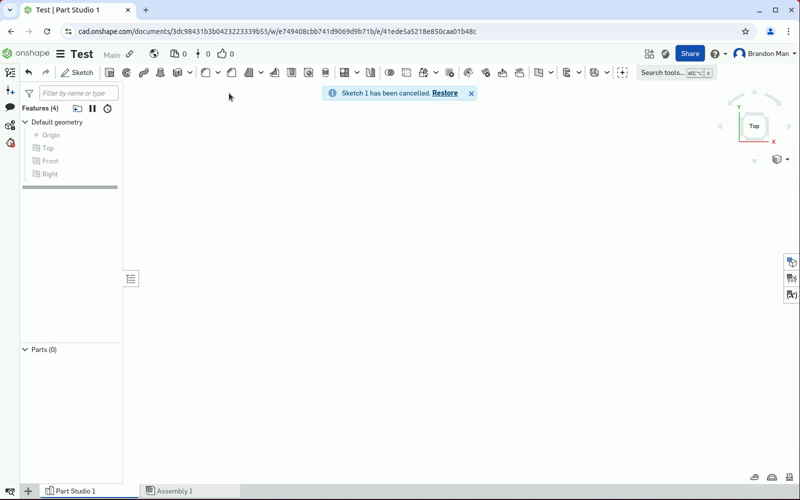
mouse_move(73, 352)
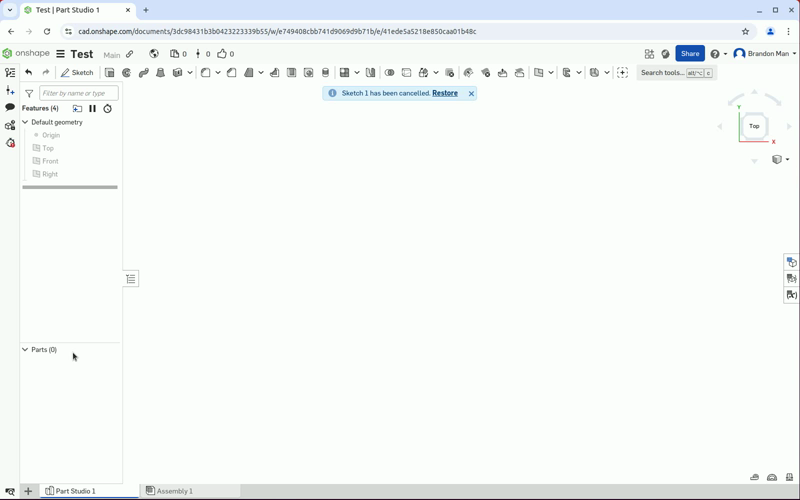
key(y)
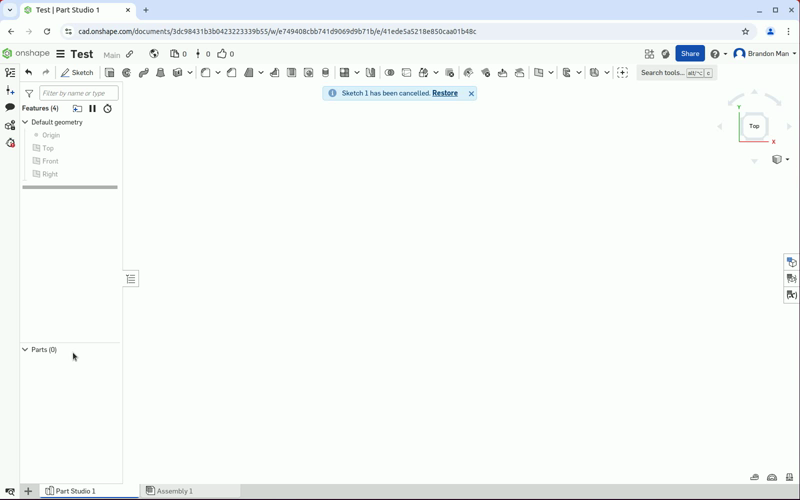
key(shift+p)
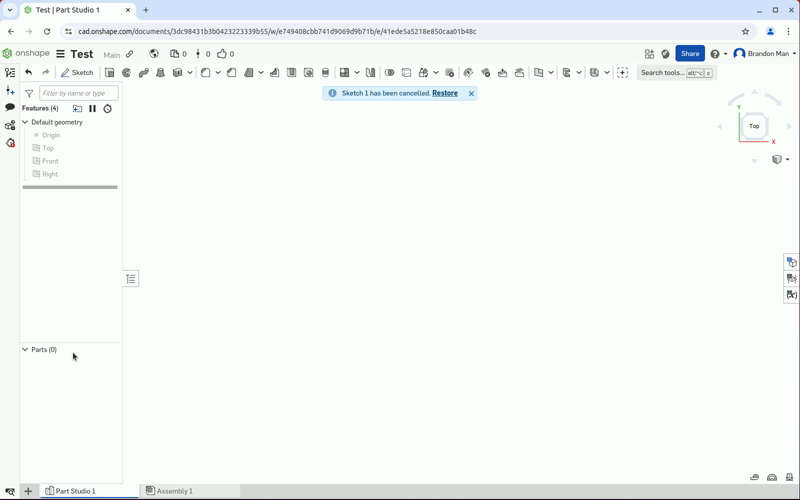
key(space)
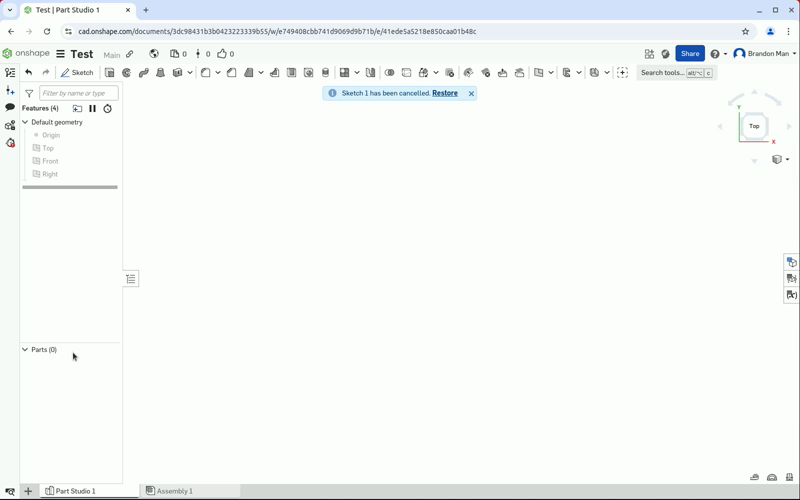
key_down(shift)
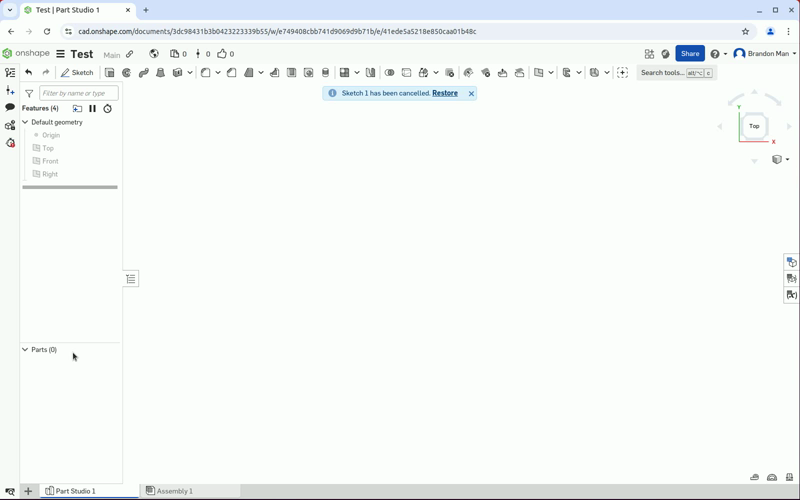
key(up)
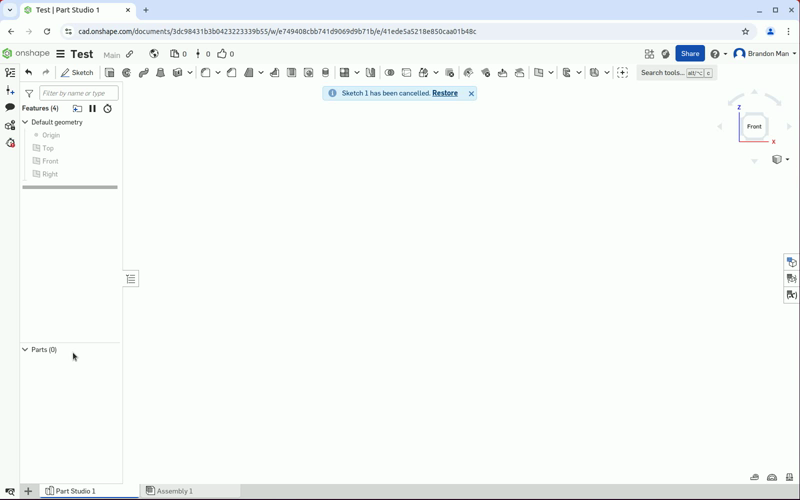
key_up(shift)
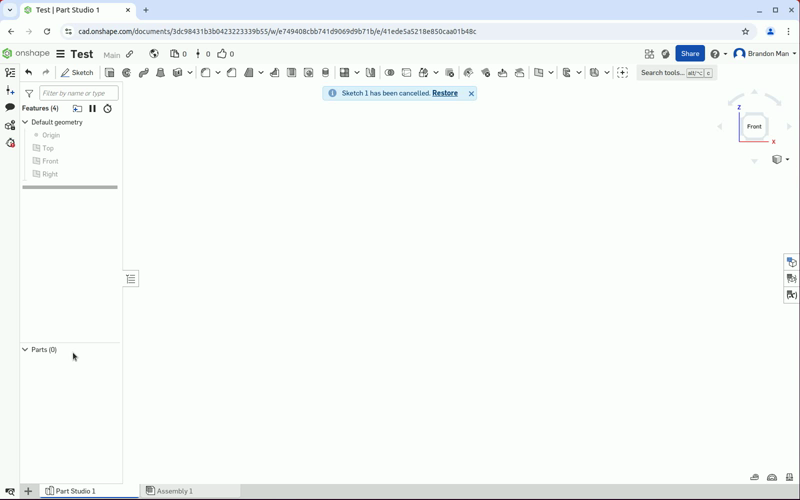
mouse_move(73, 352)
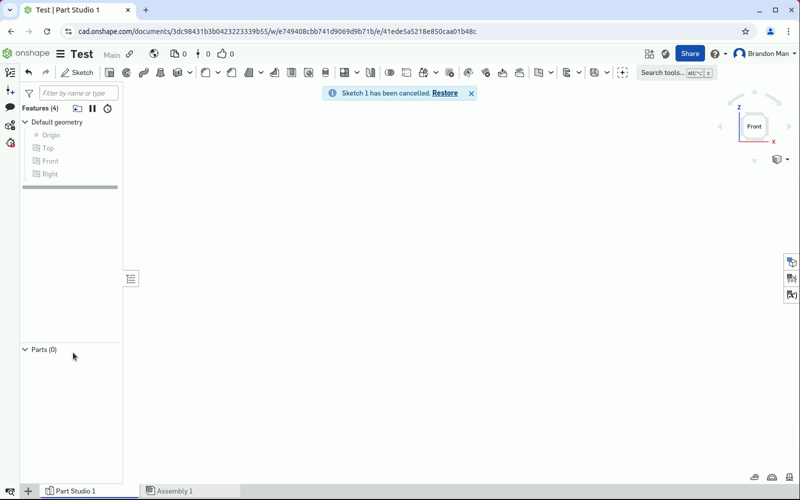
key(shift+y)
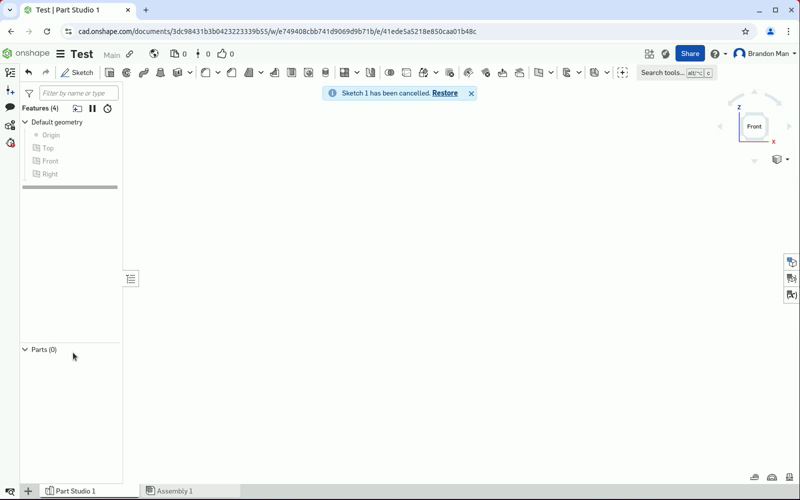
key(shift+s)
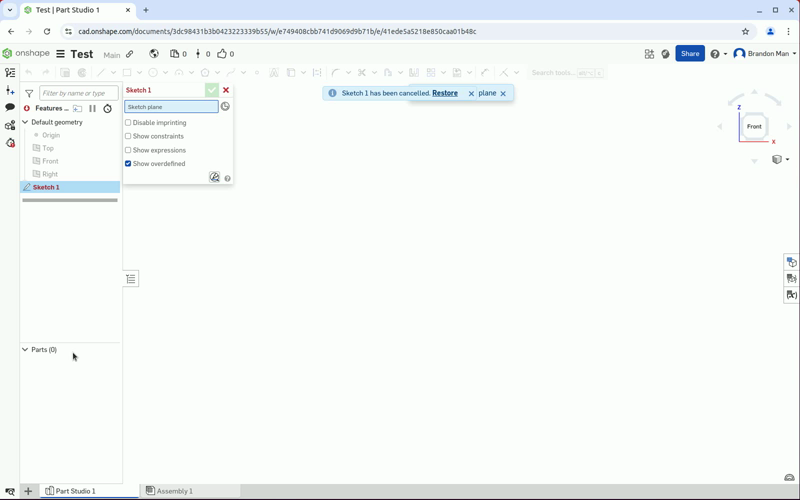
mouse_move(73, 163)
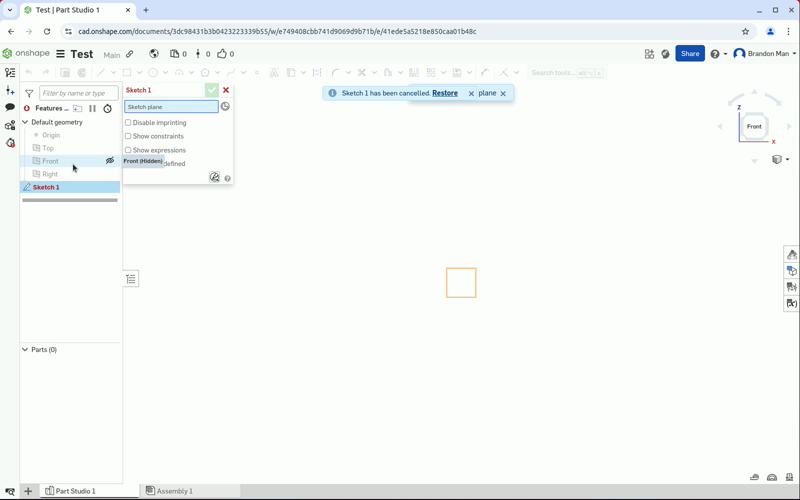
click(73, 163)
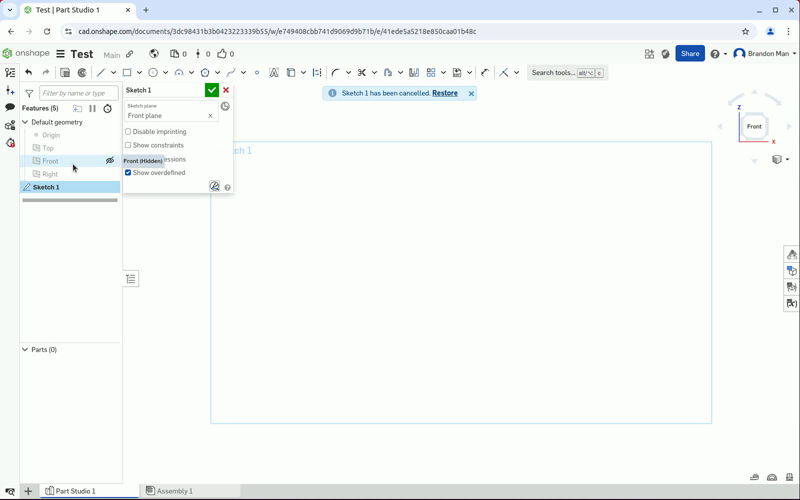
mouse_move(73, 352)
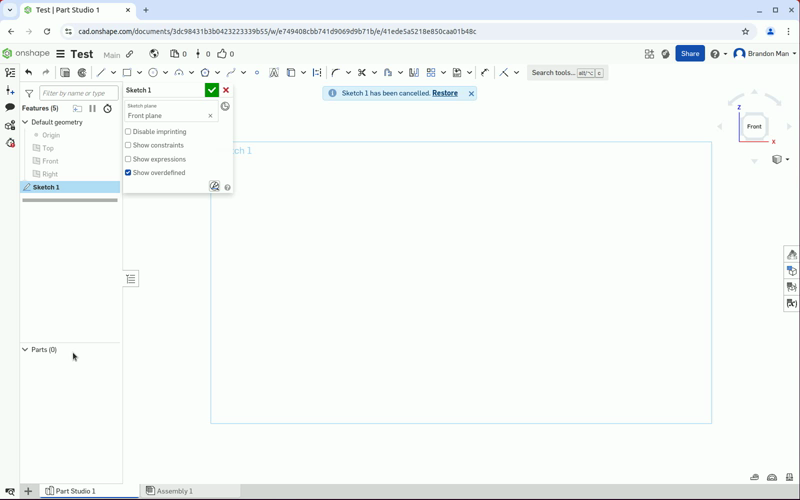
key(y)
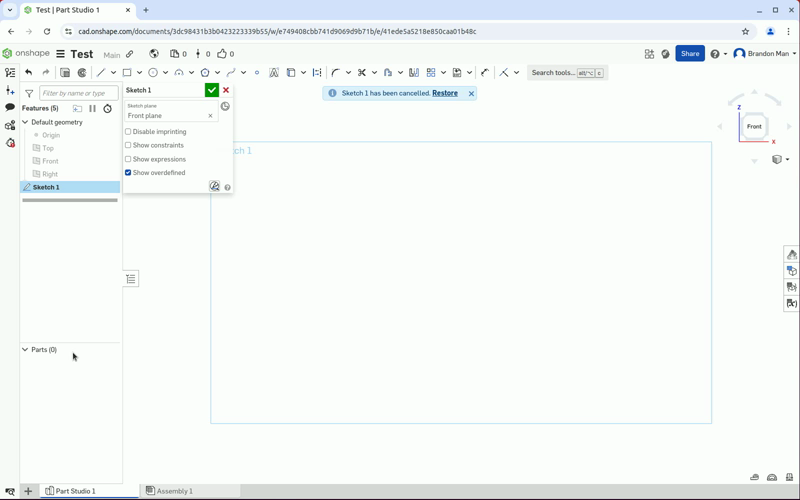
key(l)
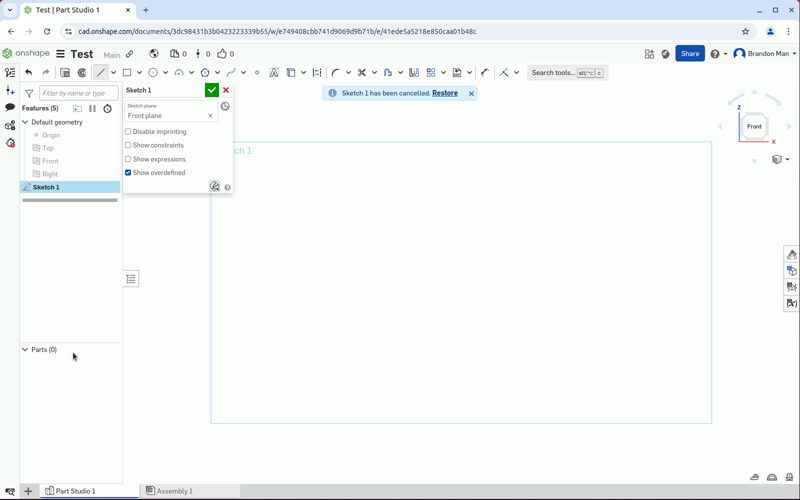
key_down(shift)
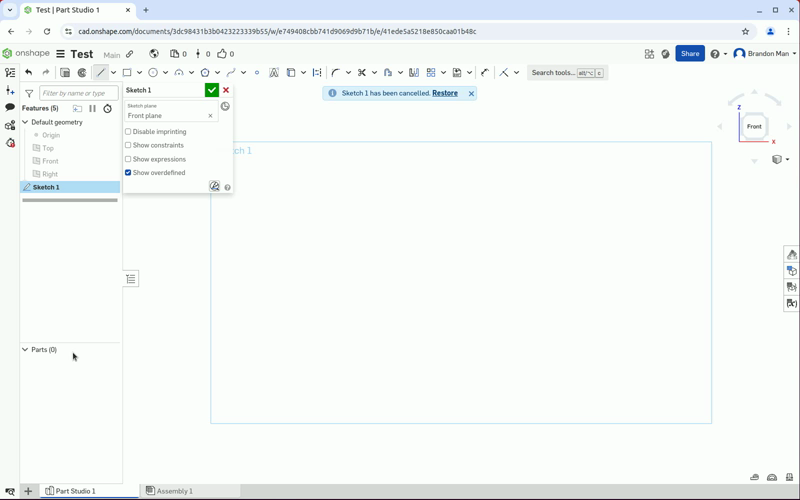
mouse_move(429, 288)
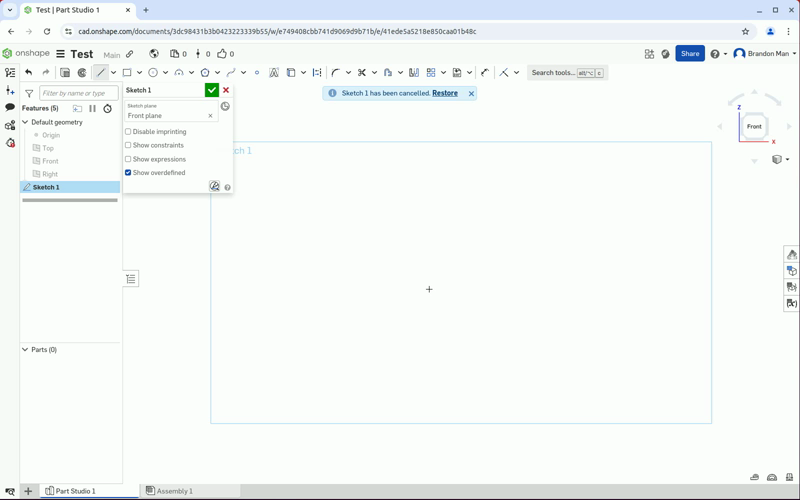
click(429, 288)
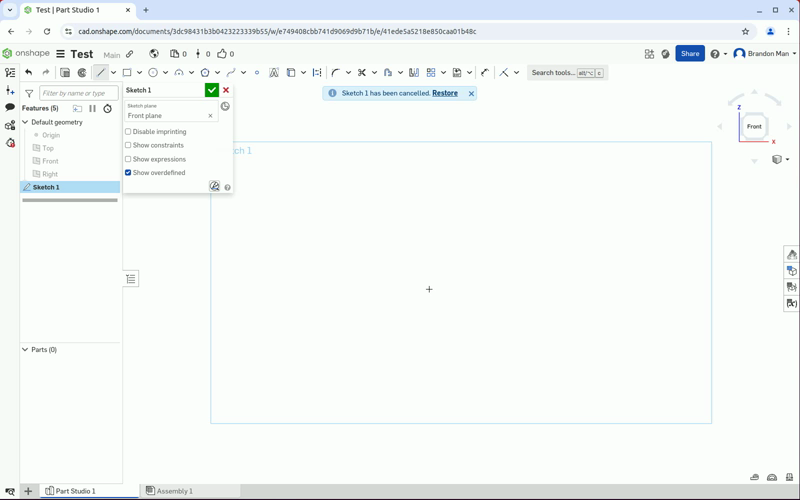
key_up(shift)
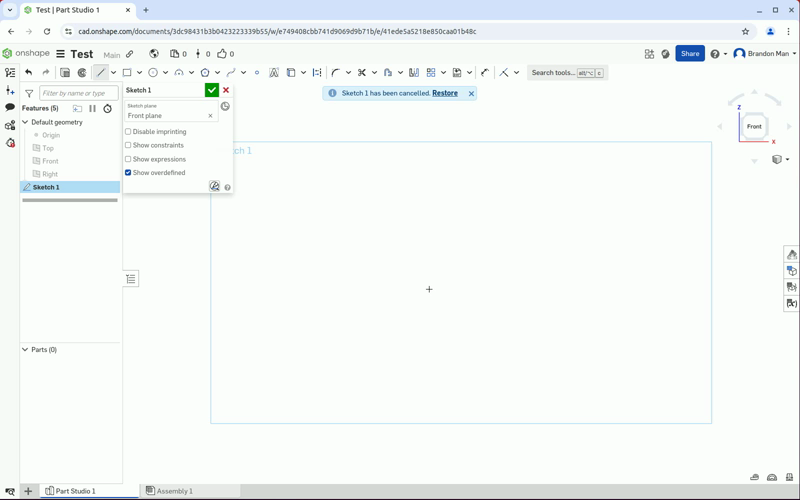
key_down(shift)
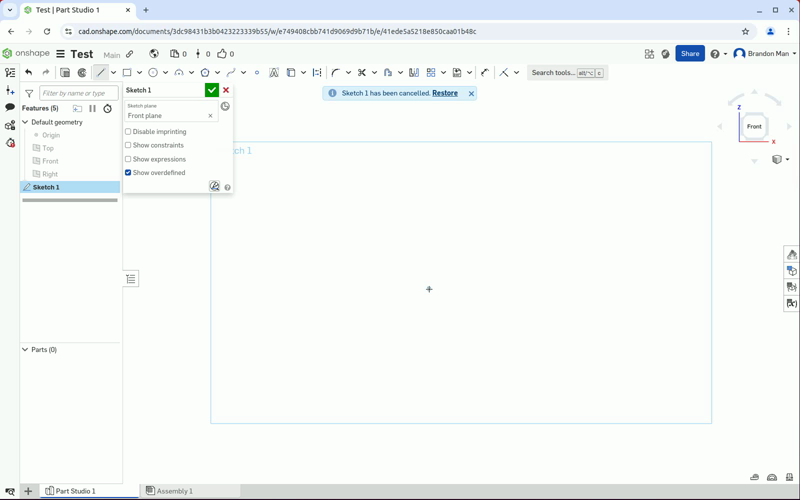
mouse_move(491, 288)
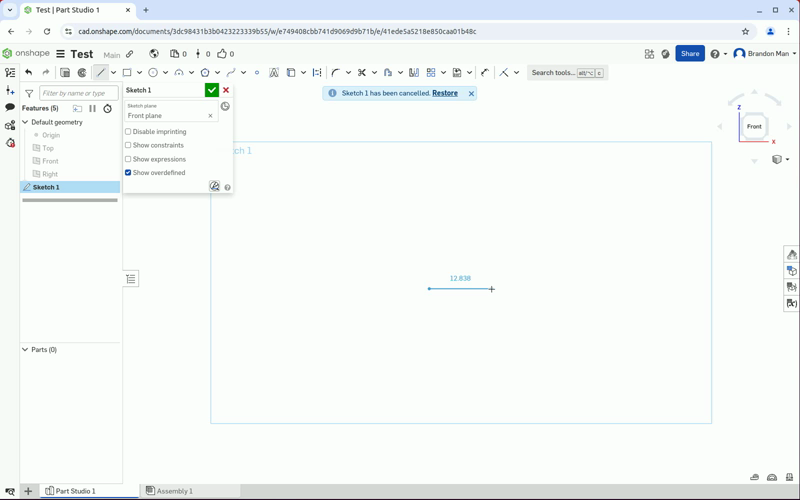
click(491, 288)
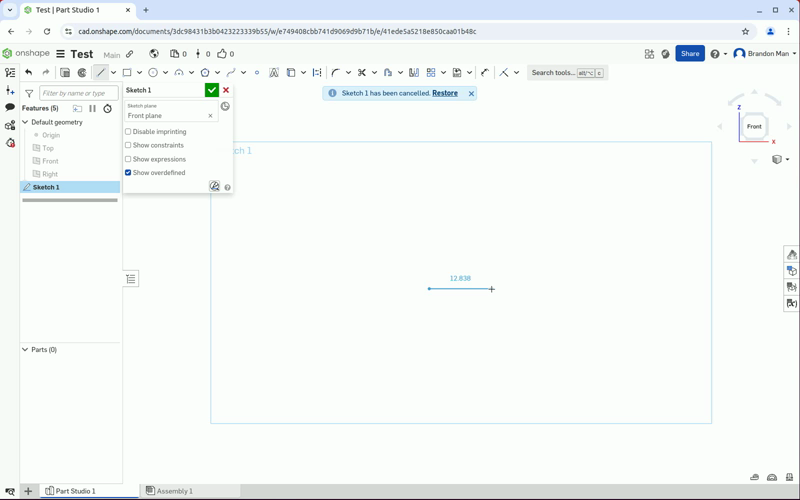
key_up(shift)
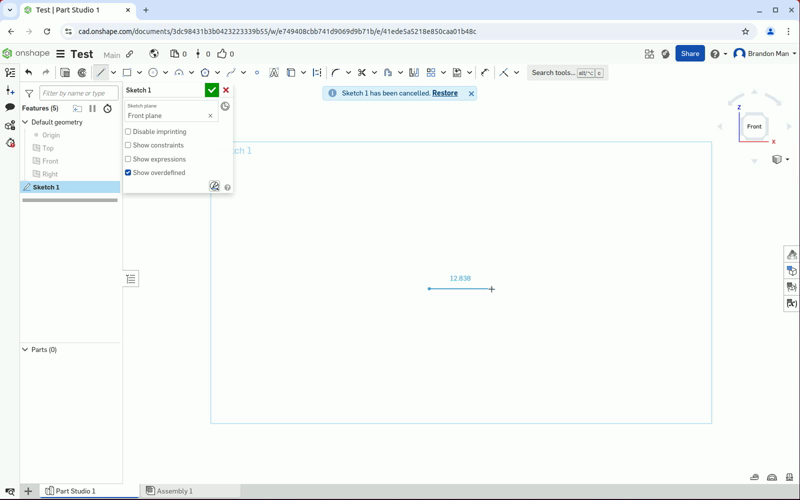
key_down(shift)
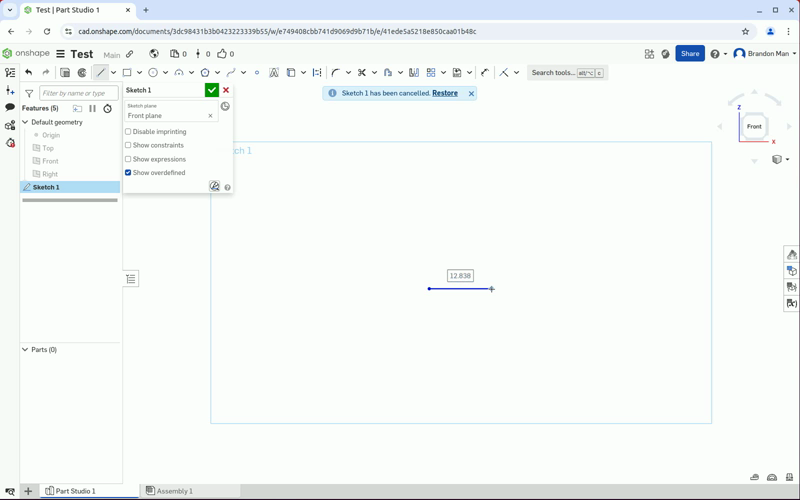
mouse_move(521, 288)
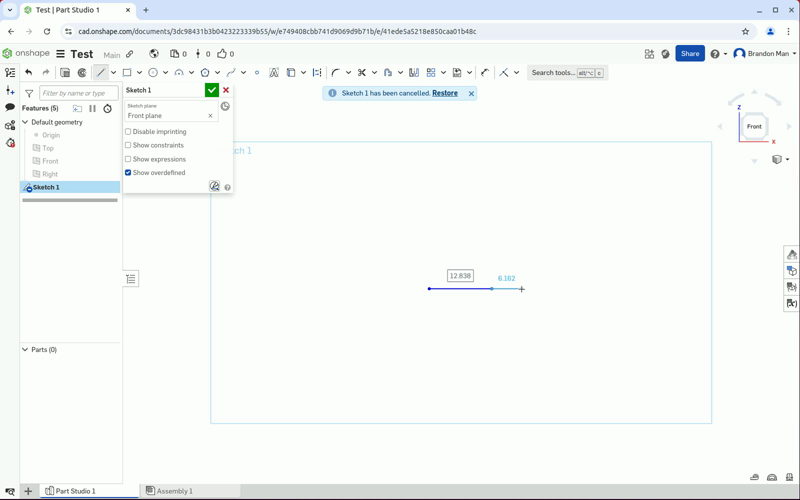
mouse_move(491, 276)
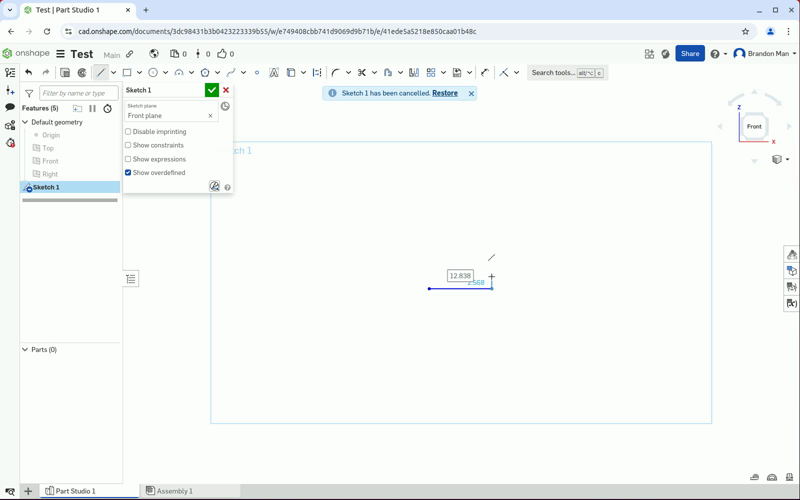
click(491, 276)
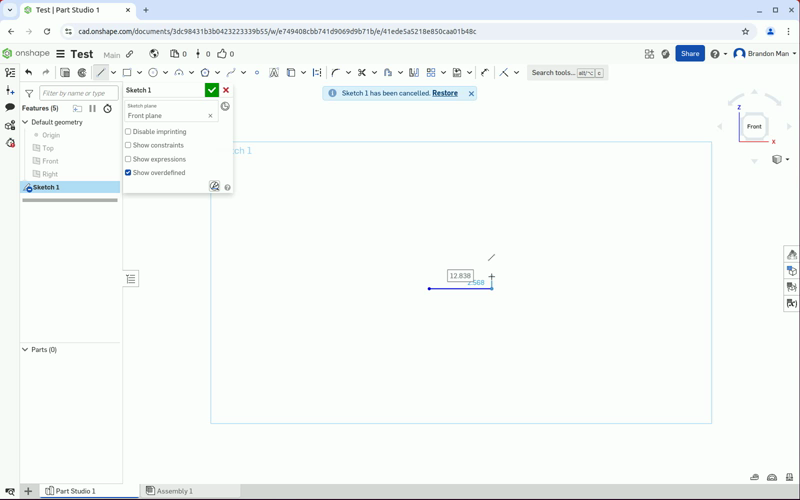
key_up(shift)
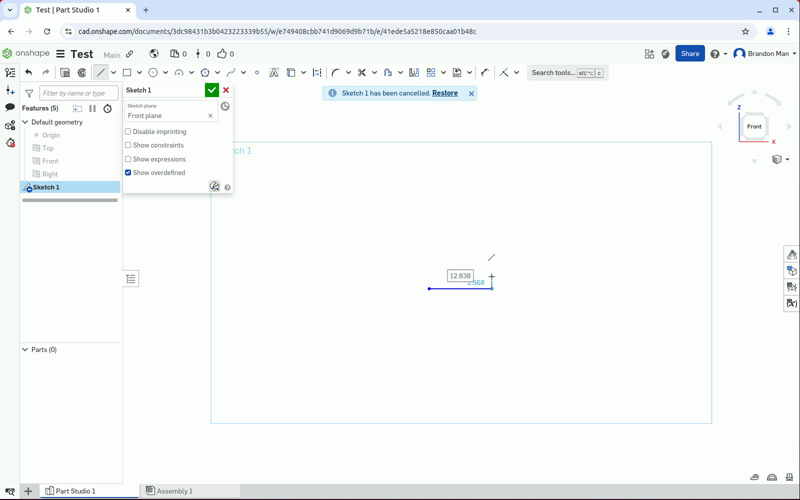
key_down(shift)
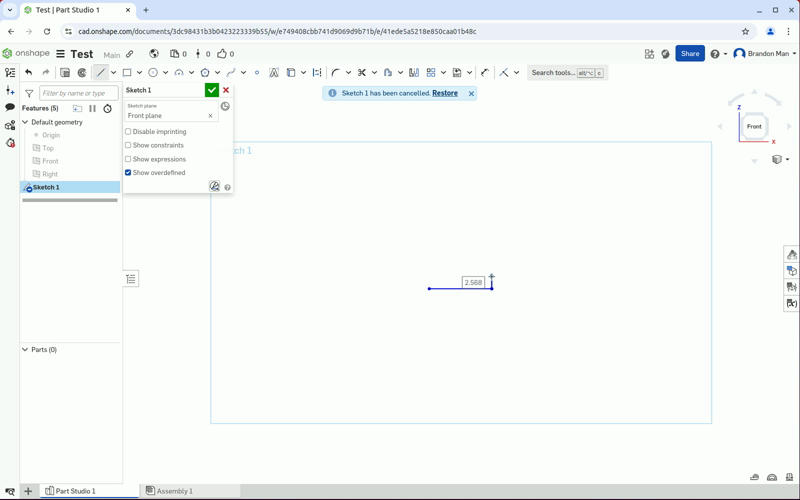
mouse_move(429, 276)
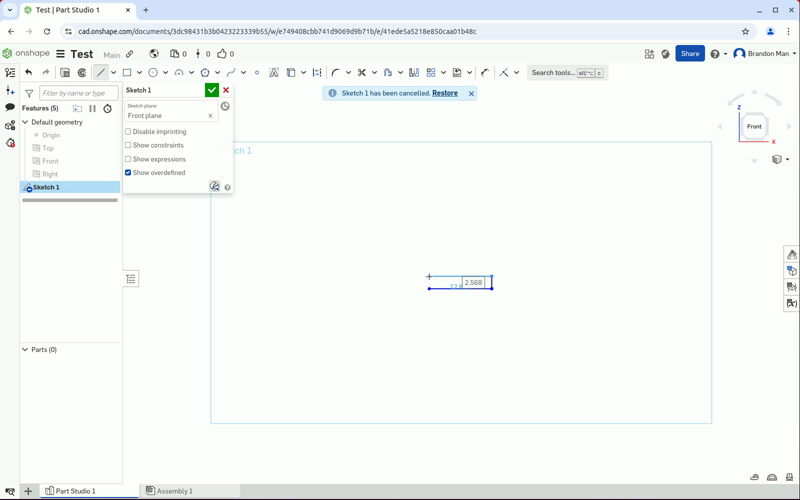
click(429, 276)
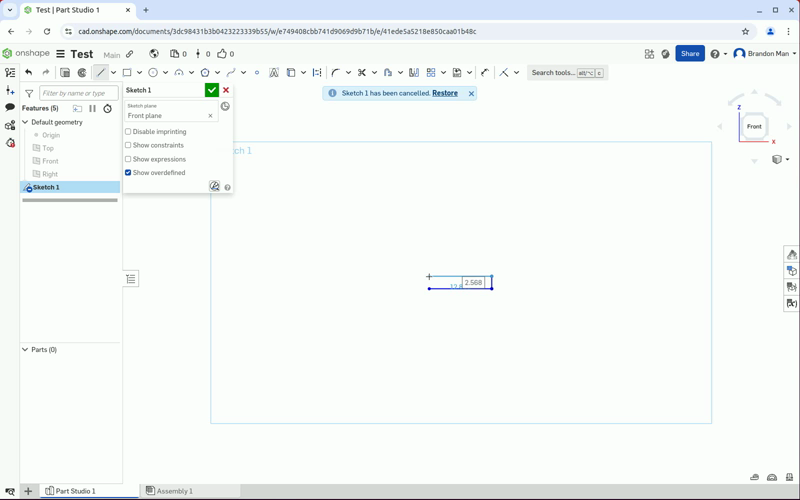
key_up(shift)
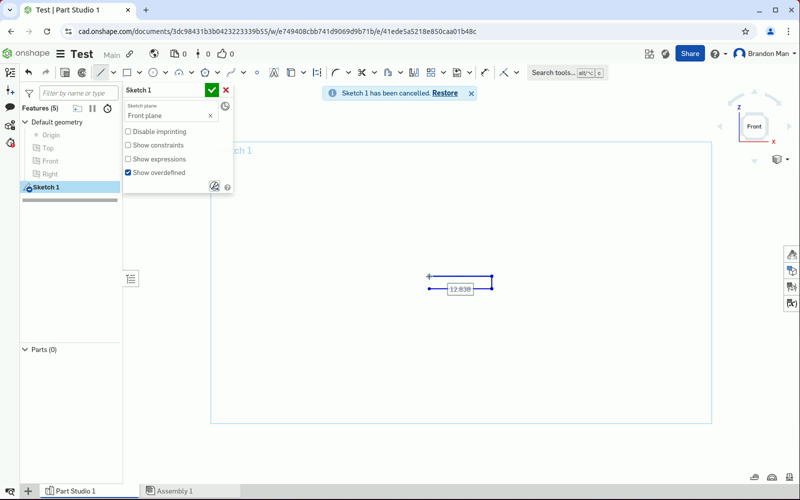
mouse_move(459, 276)
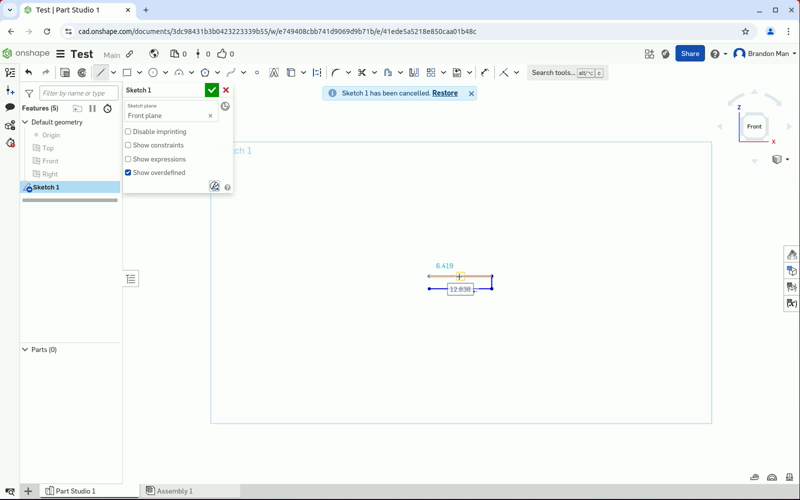
key_down(shift)
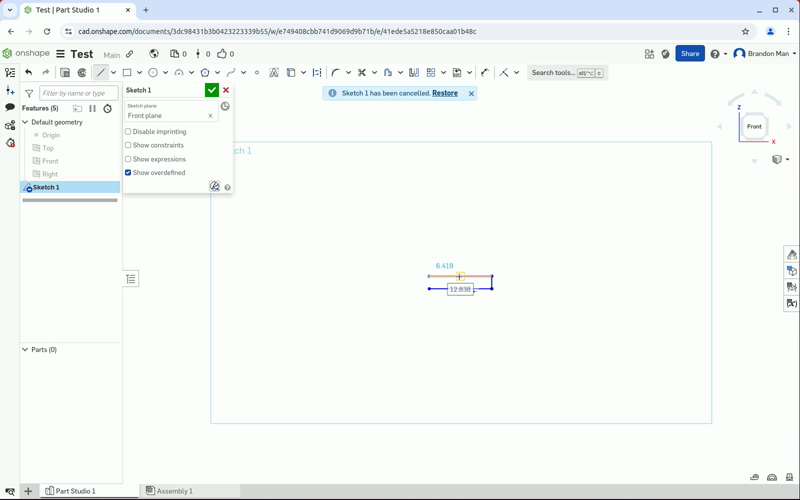
mouse_move(429, 288)
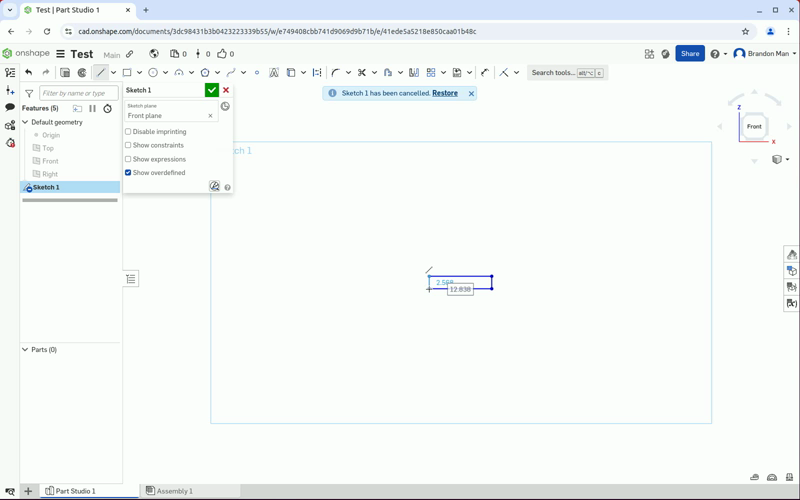
key_up(shift)
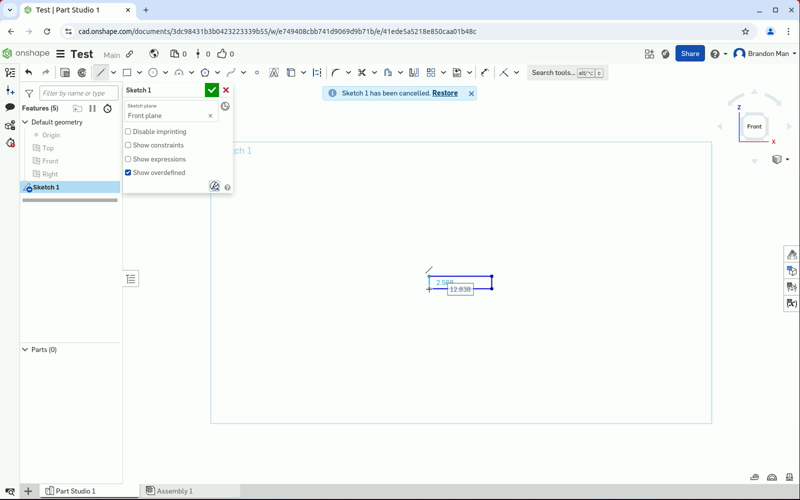
click(429, 288)
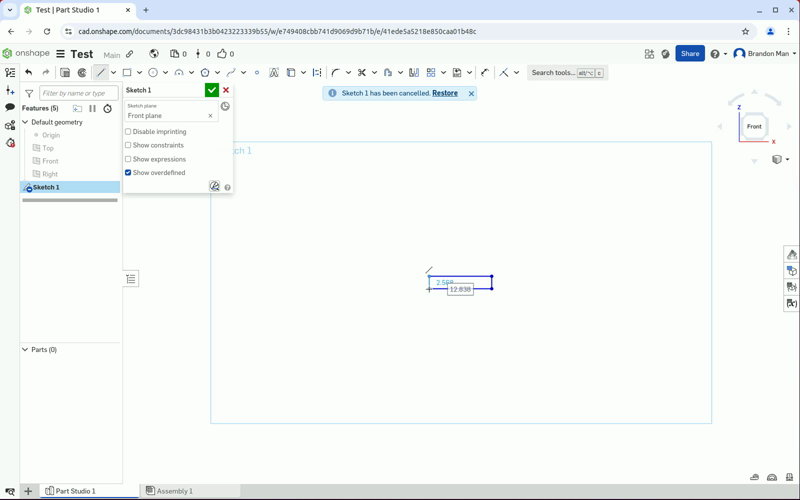
key(esc)
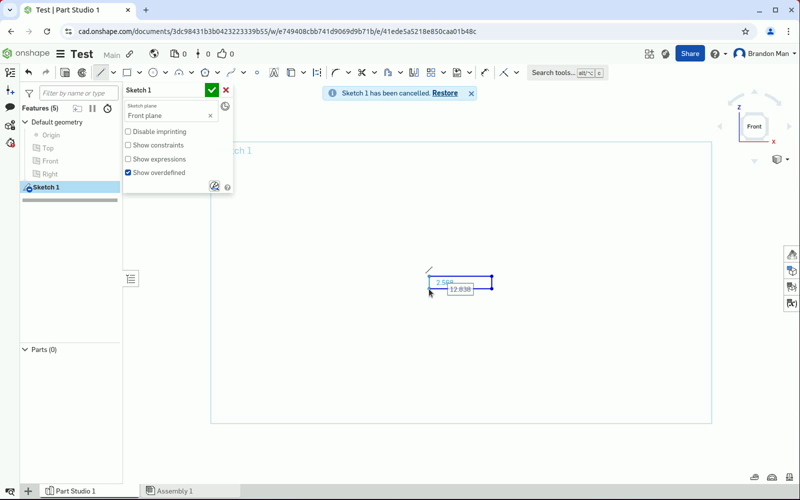
mouse_move(461, 278)
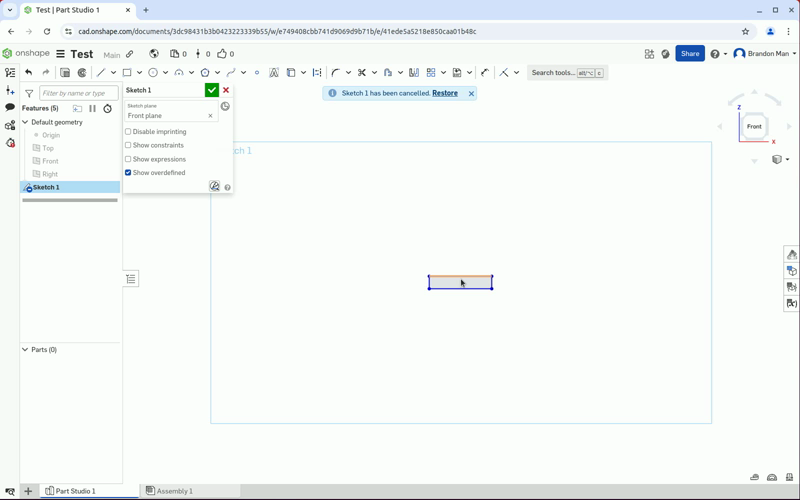
scroll(6)
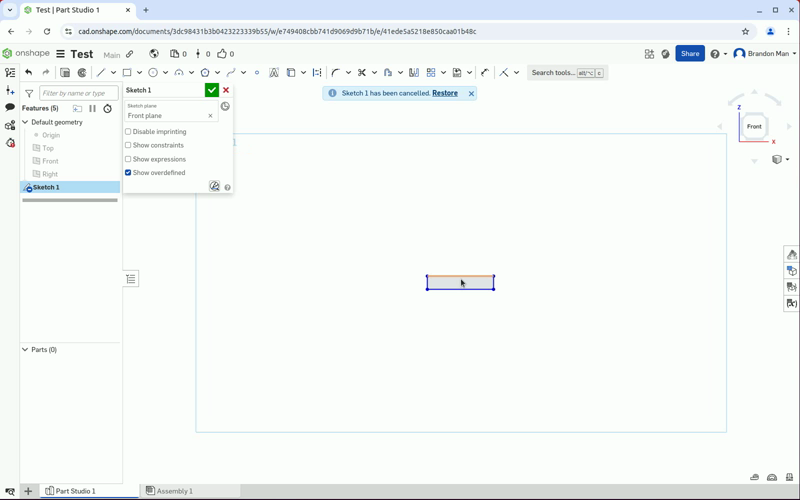
scroll(6)
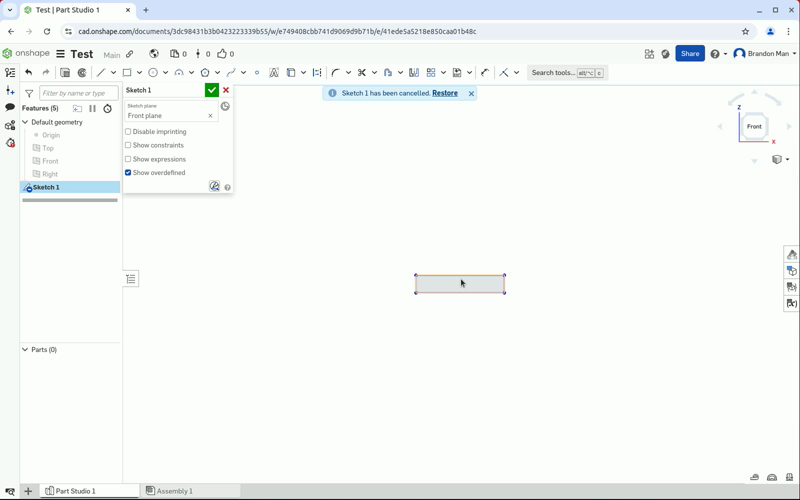
scroll(6)
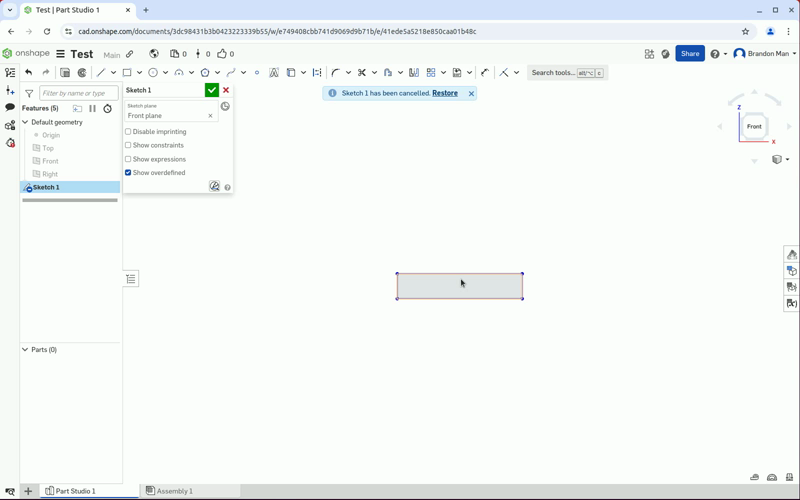
scroll(6)
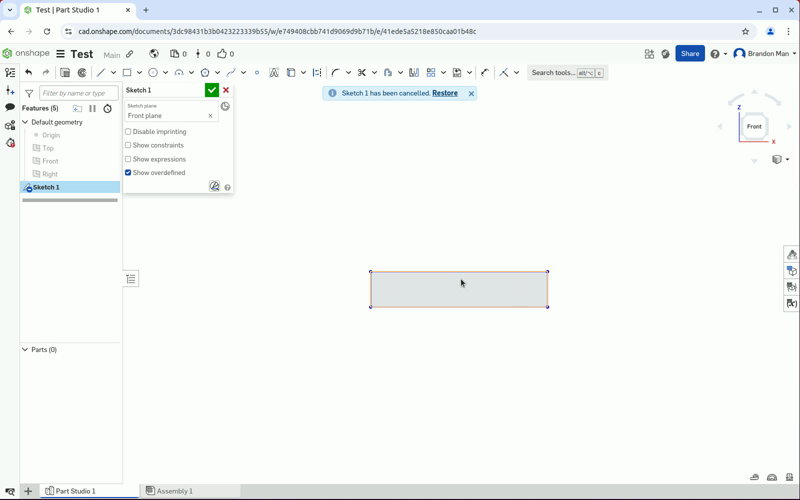
scroll(6)
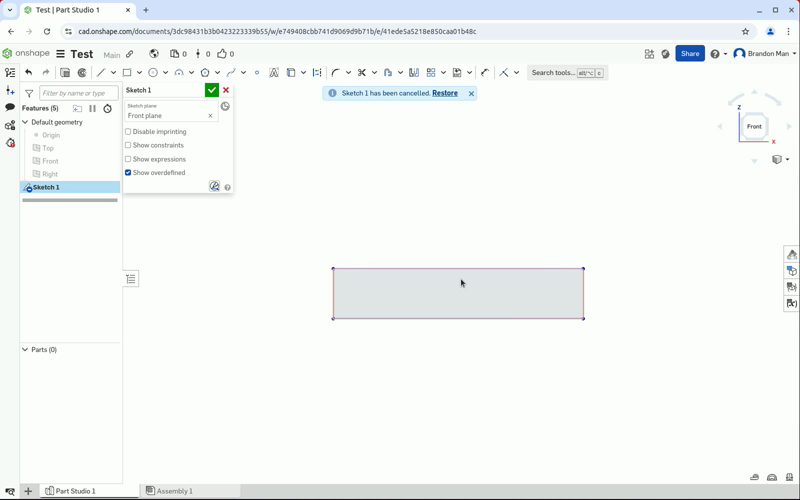
scroll(6)
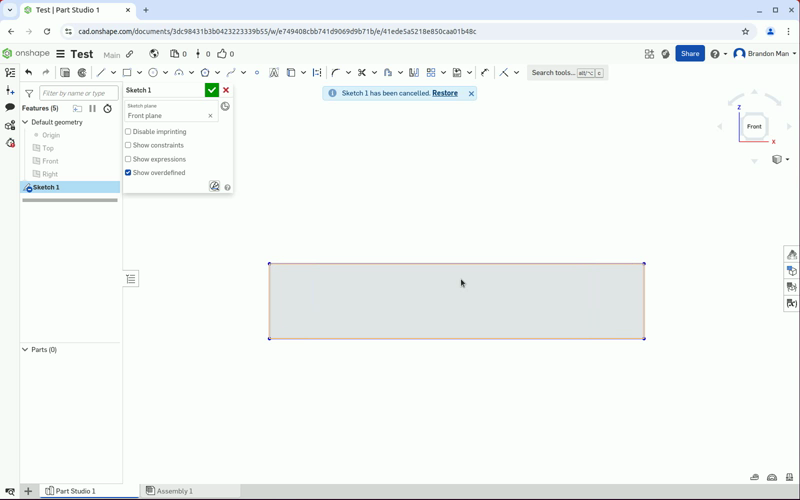
scroll(6)
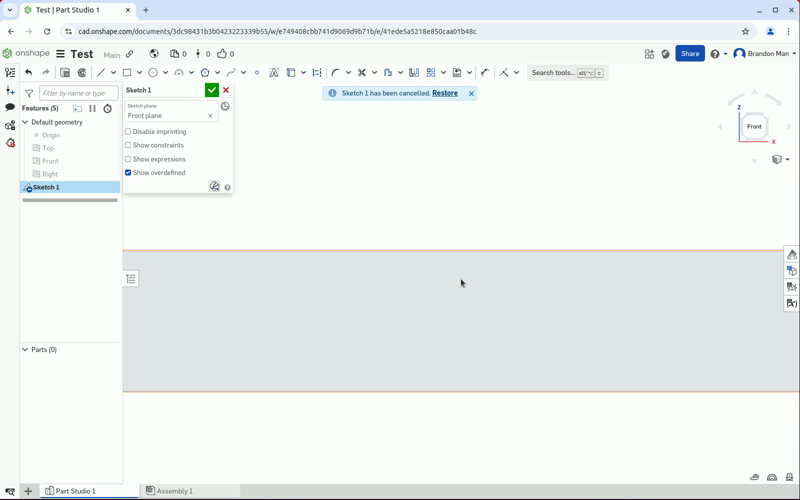
click(461, 278)
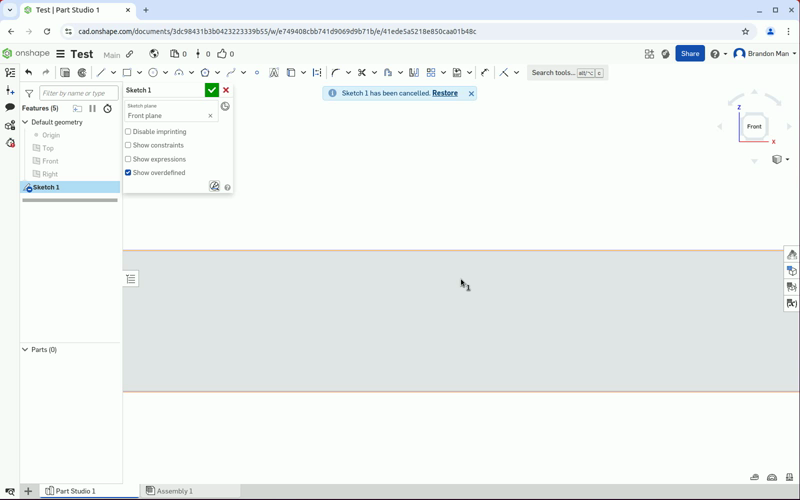
scroll(-6)
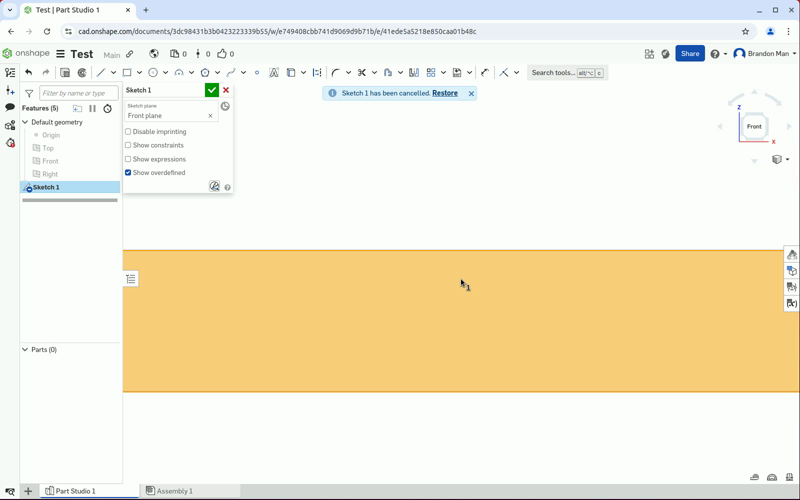
scroll(-6)
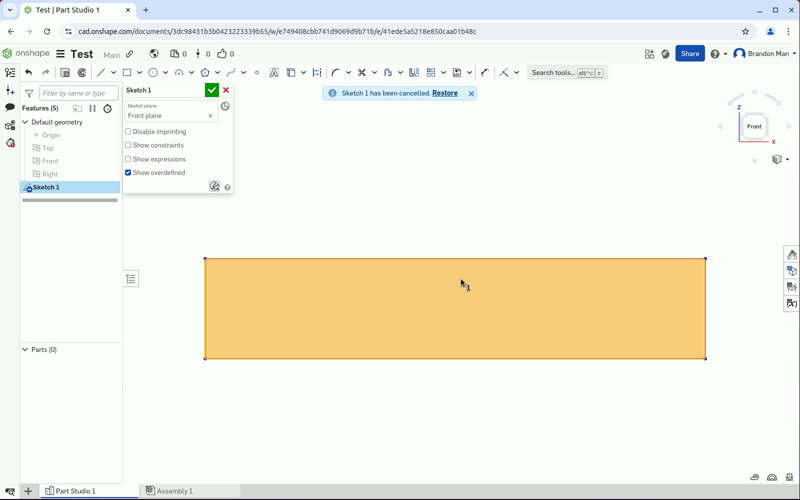
scroll(-6)
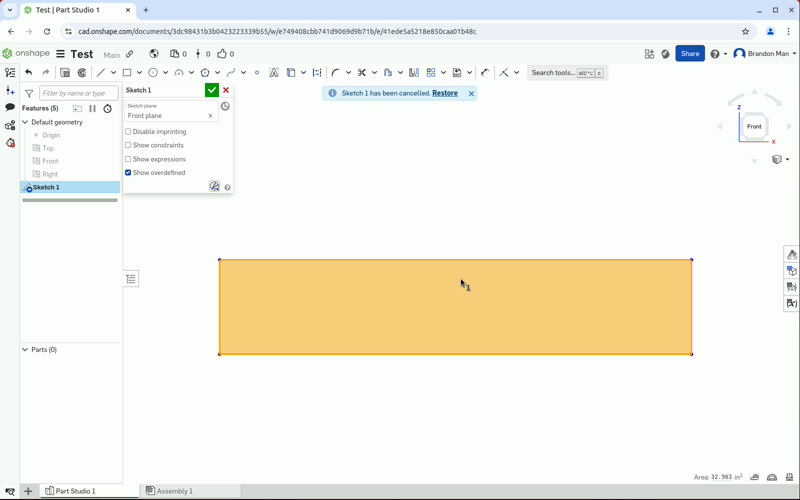
scroll(-6)
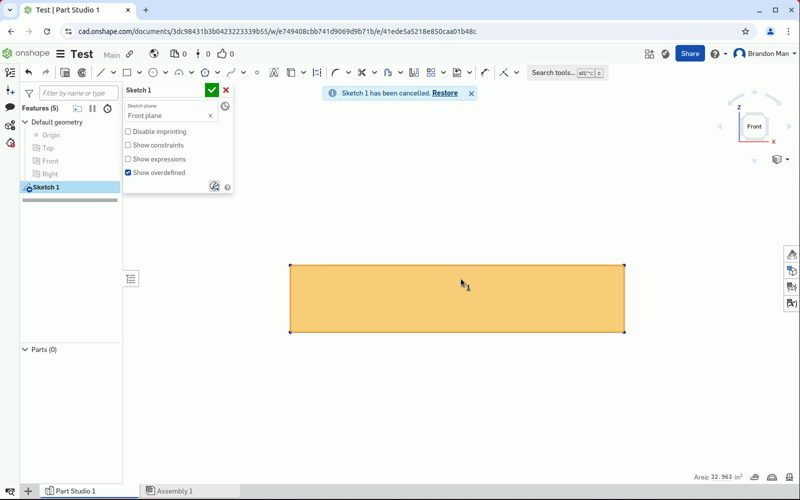
scroll(-6)
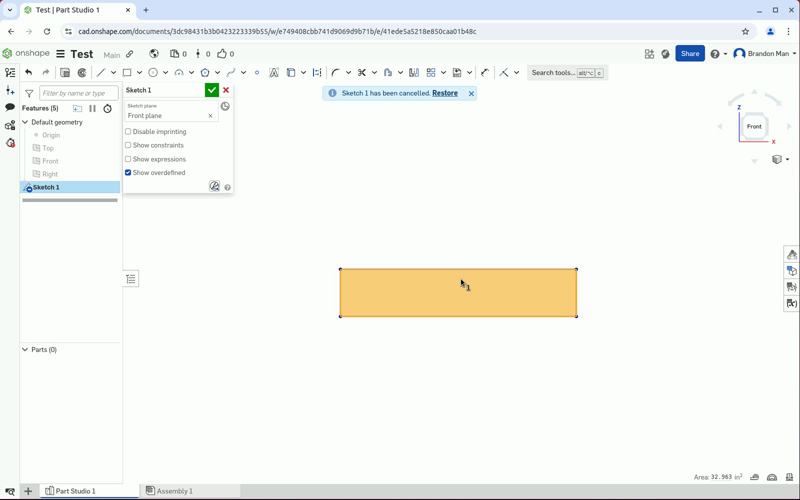
scroll(-6)
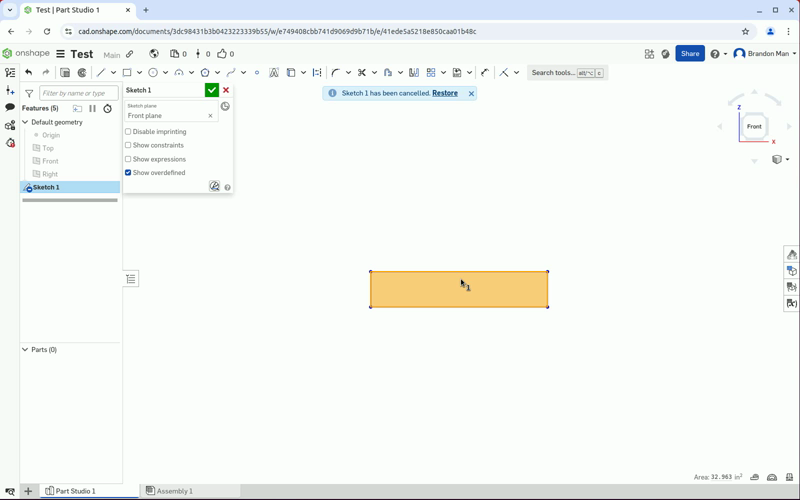
scroll(-6)
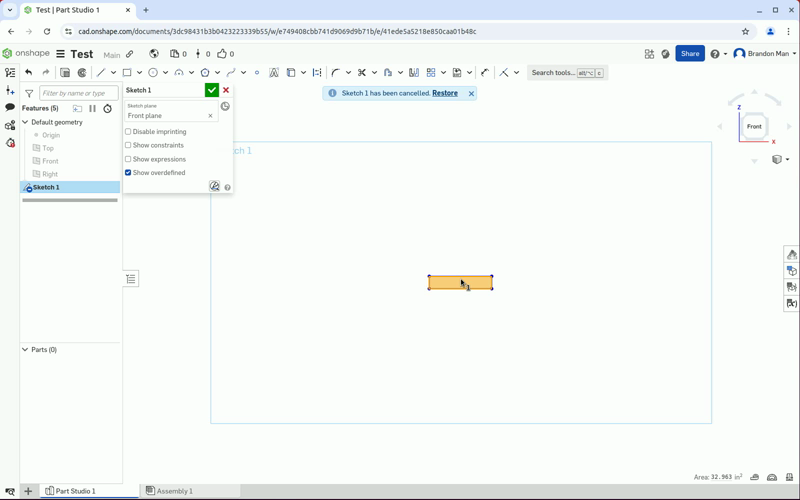
mouse_move(73, 352)
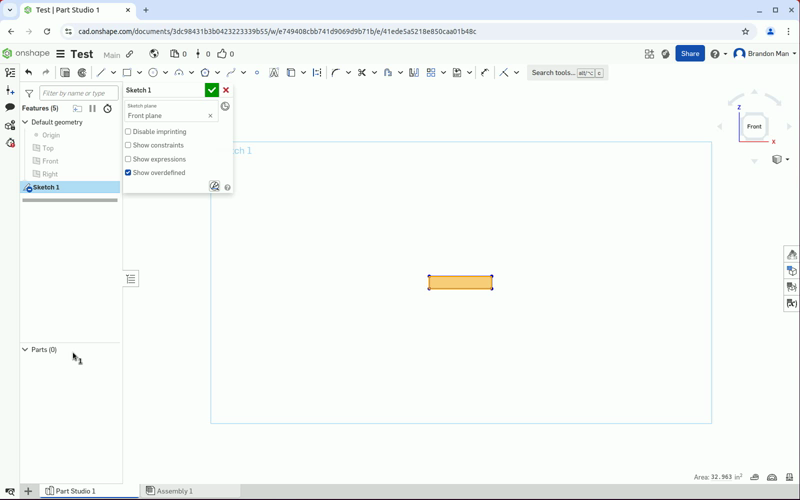
key(shift+y)
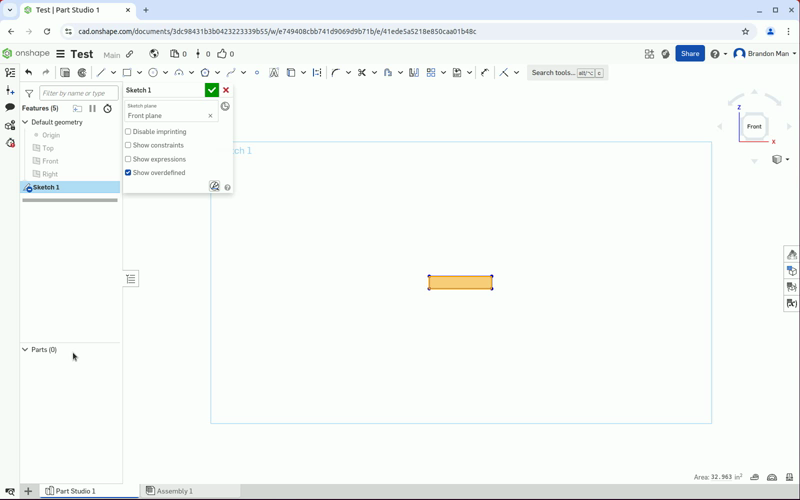
key(shift+e)
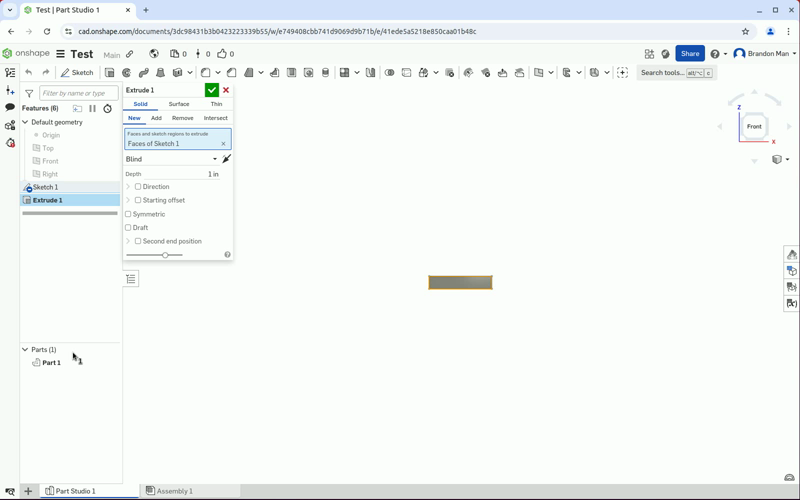
mouse_move(143, 106)
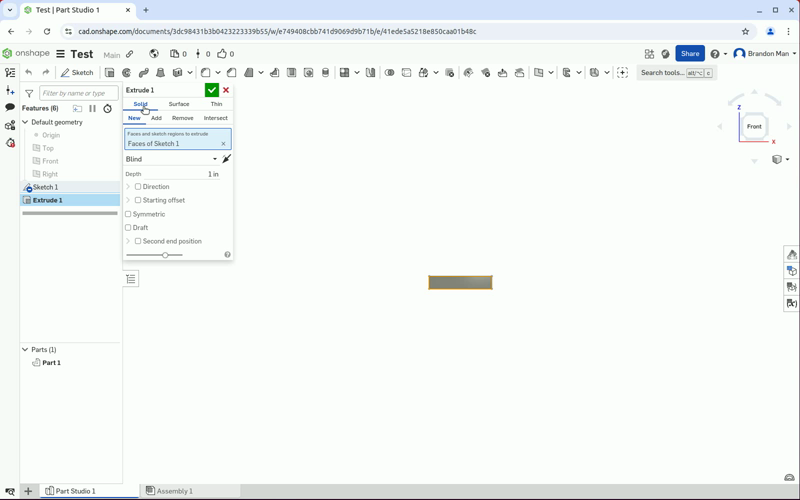
click(143, 106)
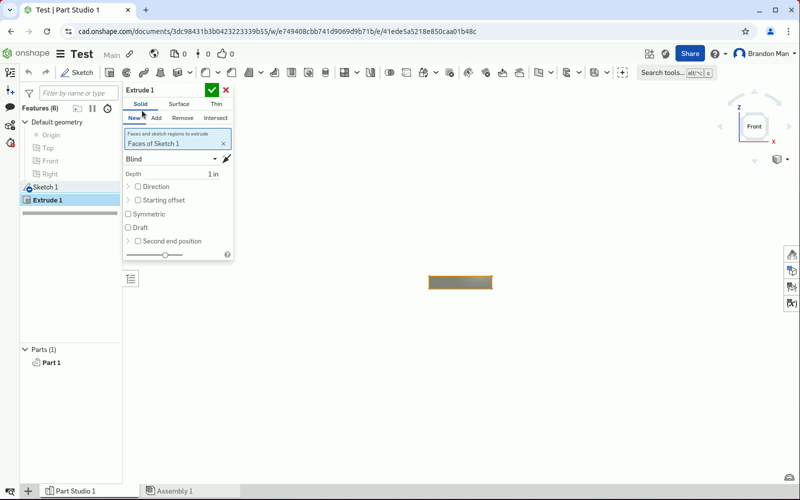
mouse_move(137, 120)
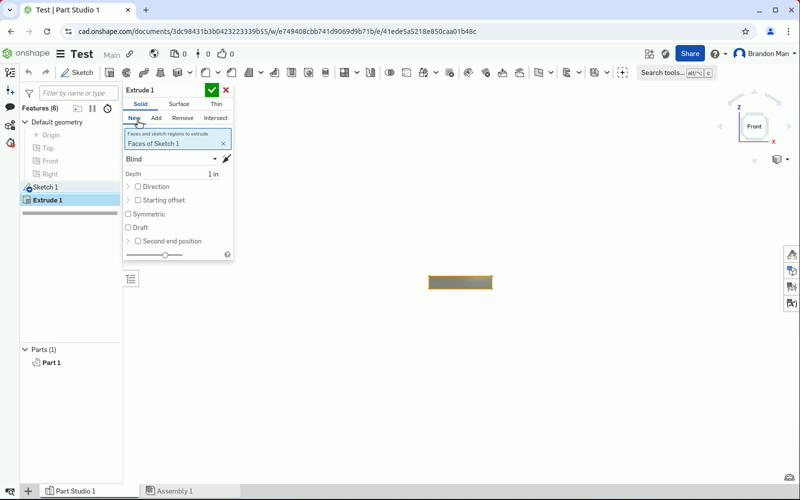
click(137, 120)
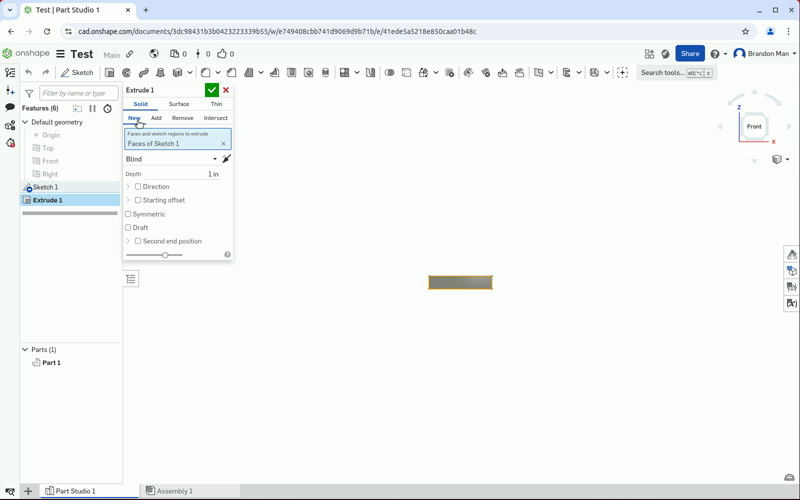
key(tab, 4)
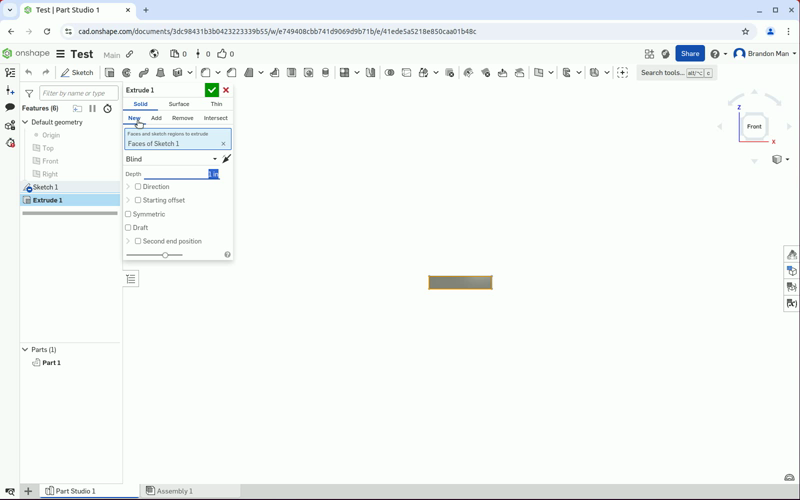
text(12.998)
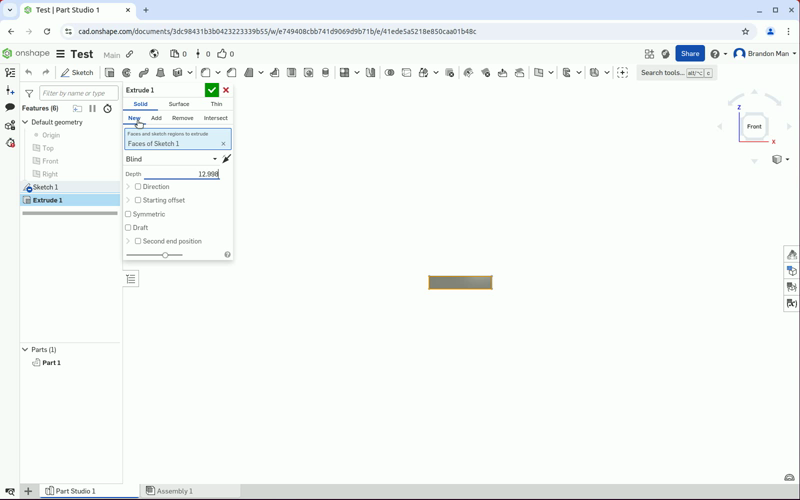
key(tab, 3)
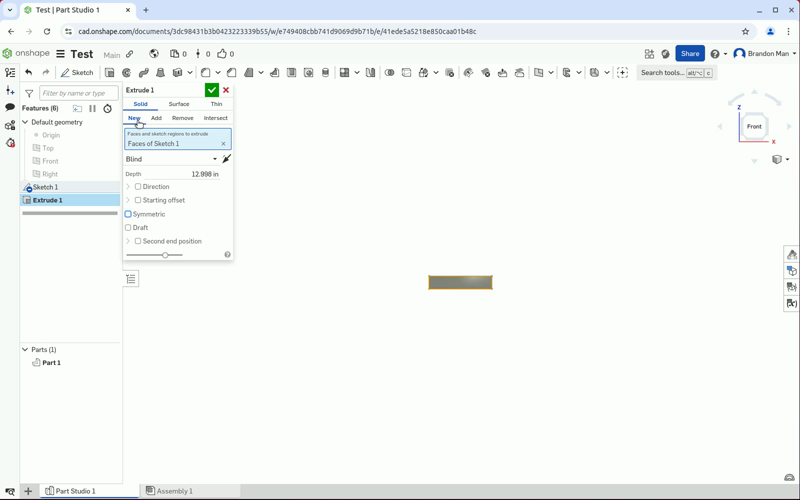
key(space)
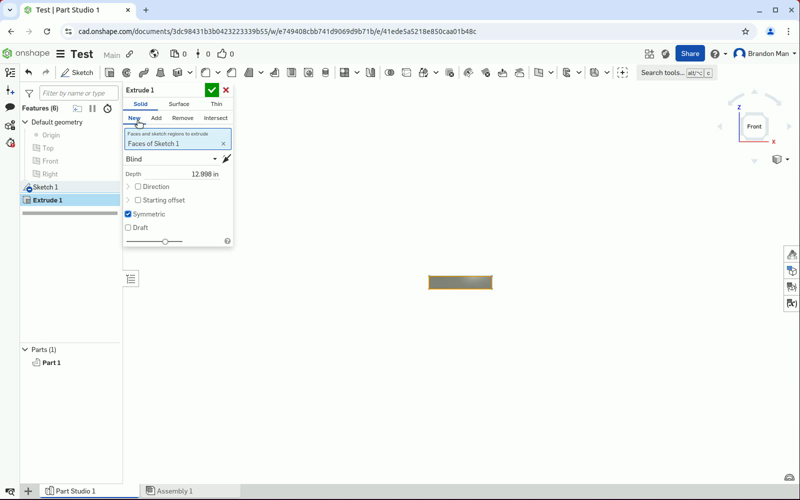
key(enter)
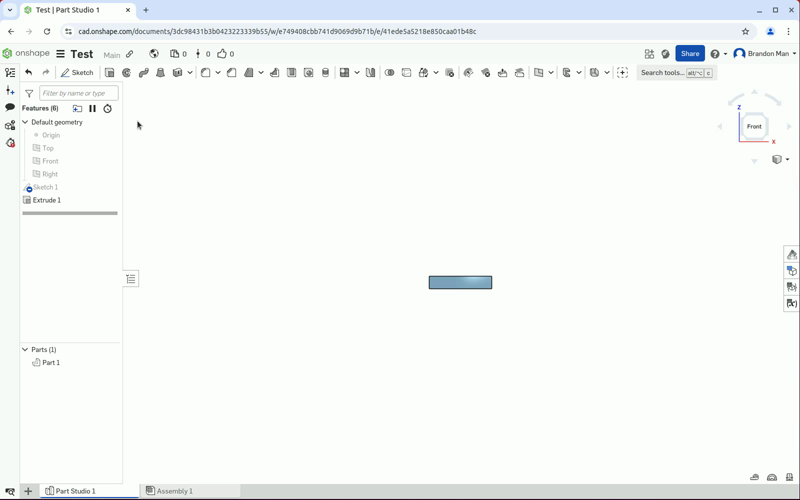
key(shift+h)
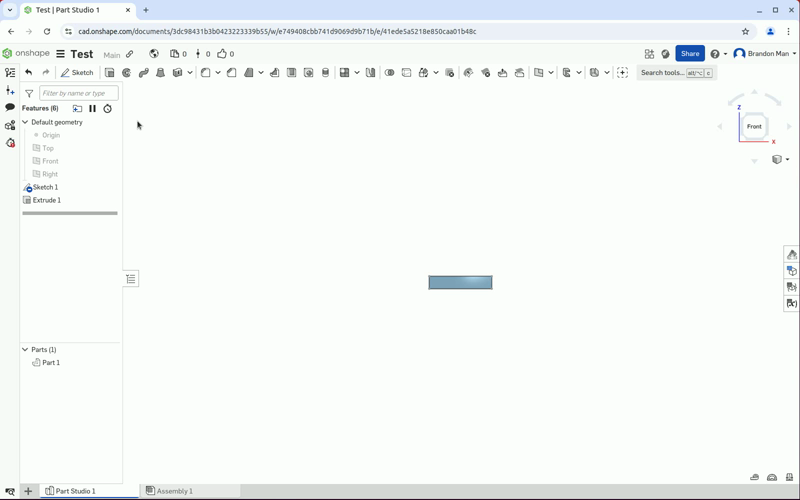
key(shift+h)
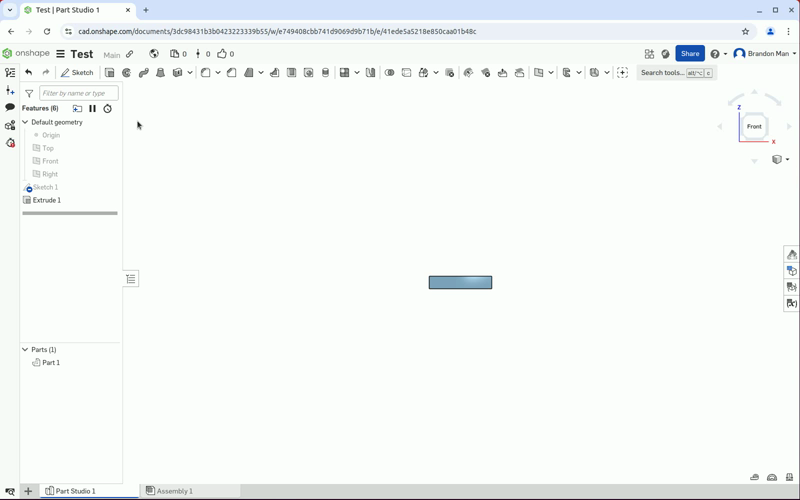
mouse_move(73, 189)
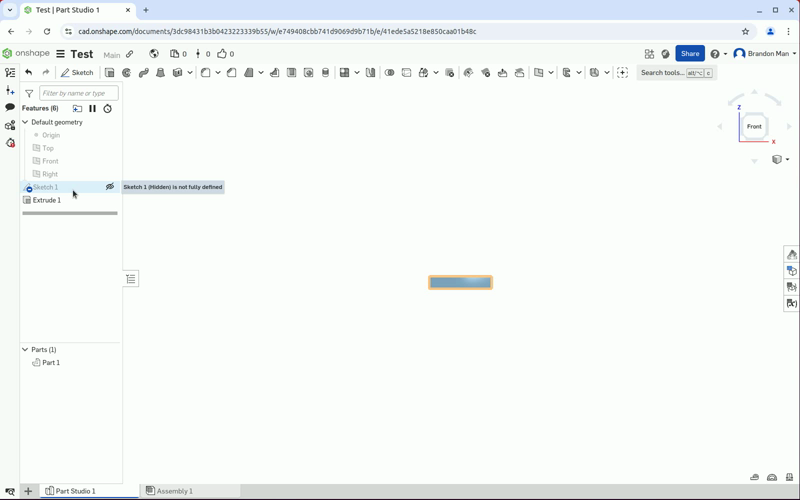
click(73, 189)
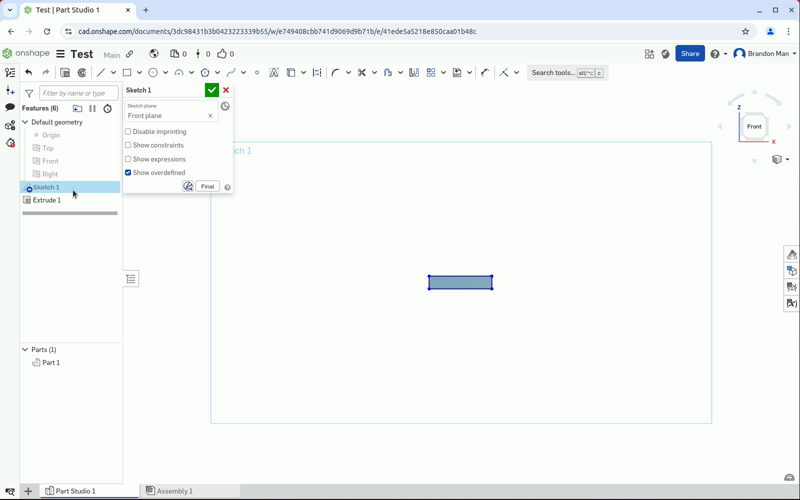
mouse_move(229, 92)
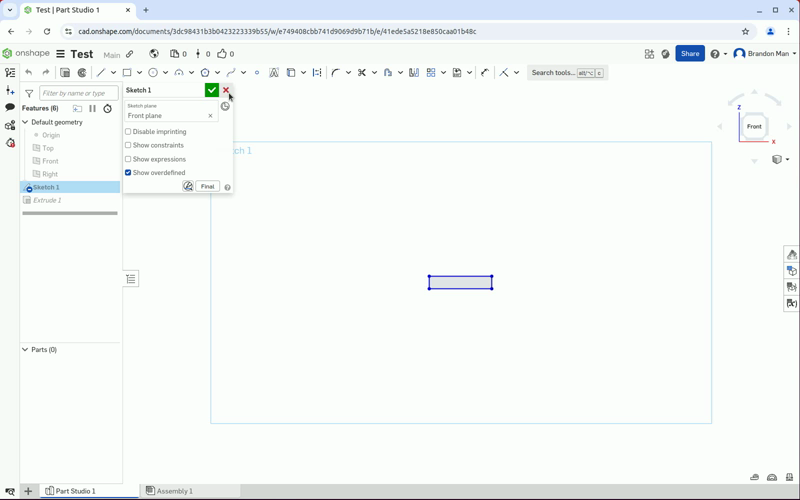
click(229, 92)
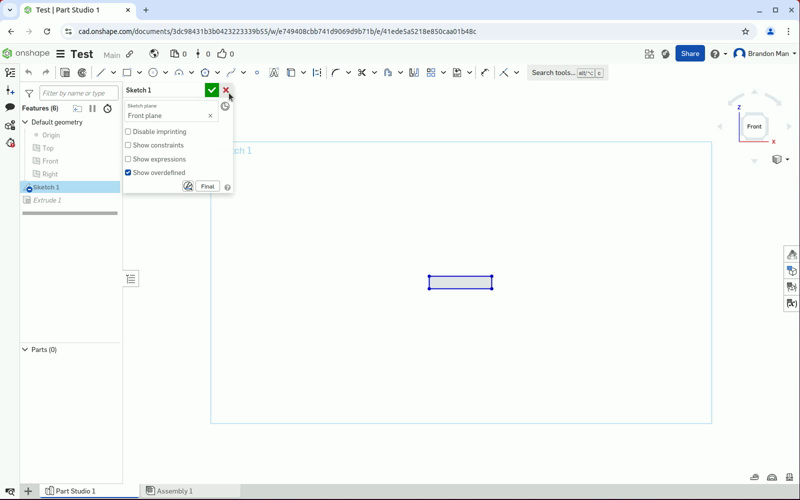
key(shift+s)
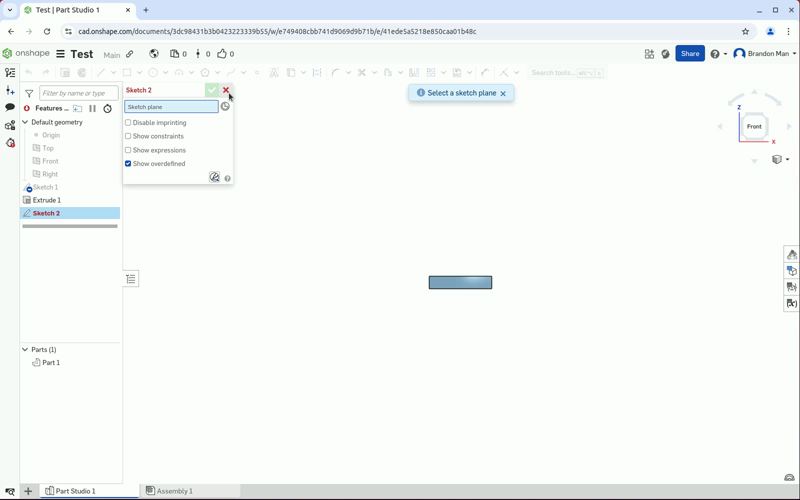
mouse_move(73, 163)
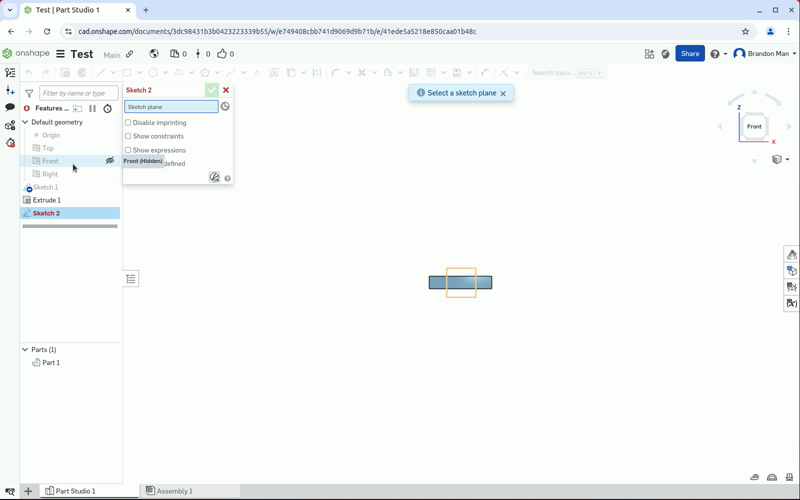
click(73, 163)
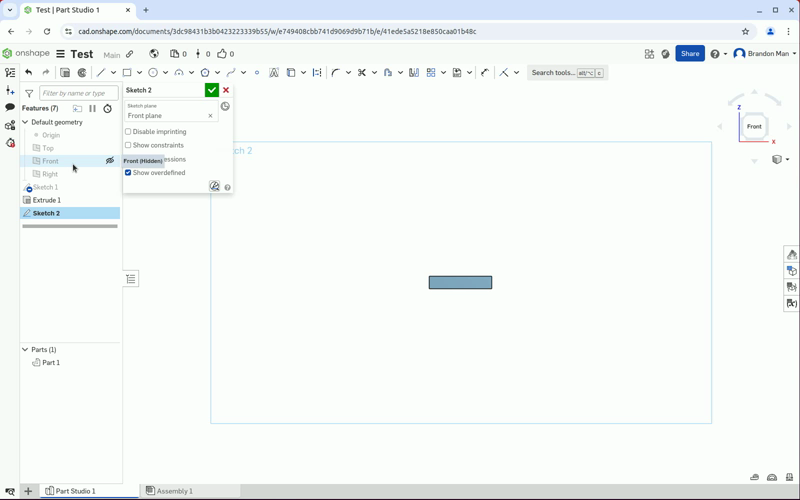
mouse_move(73, 352)
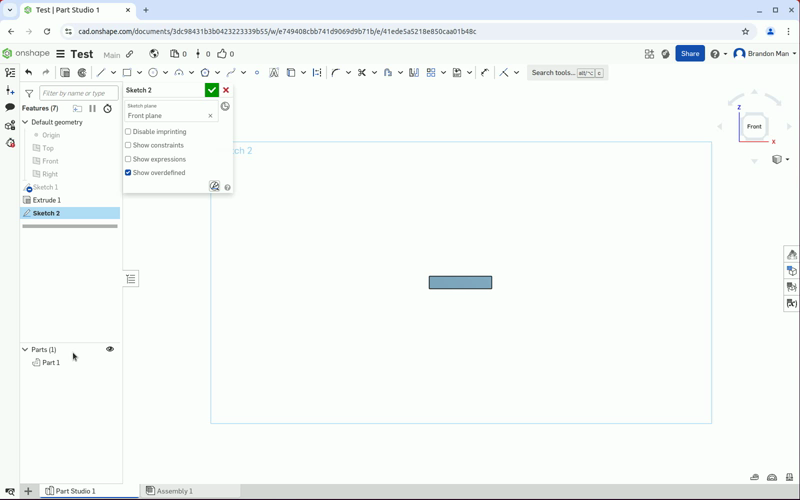
key(y)
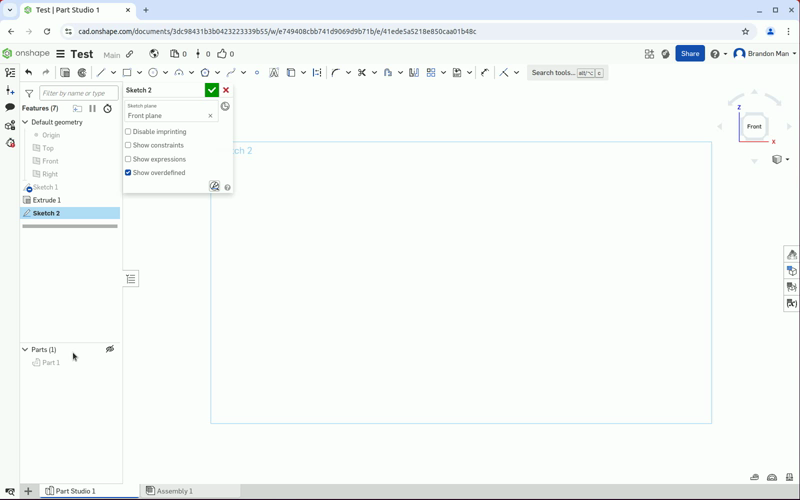
key(l)
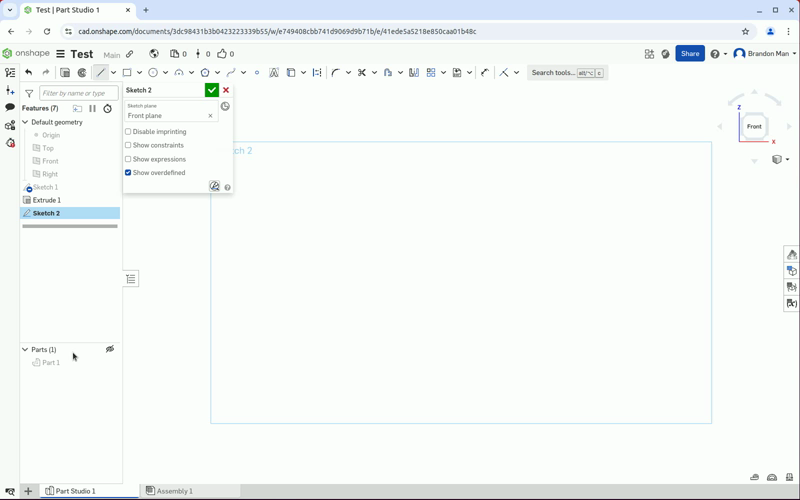
key_down(shift)
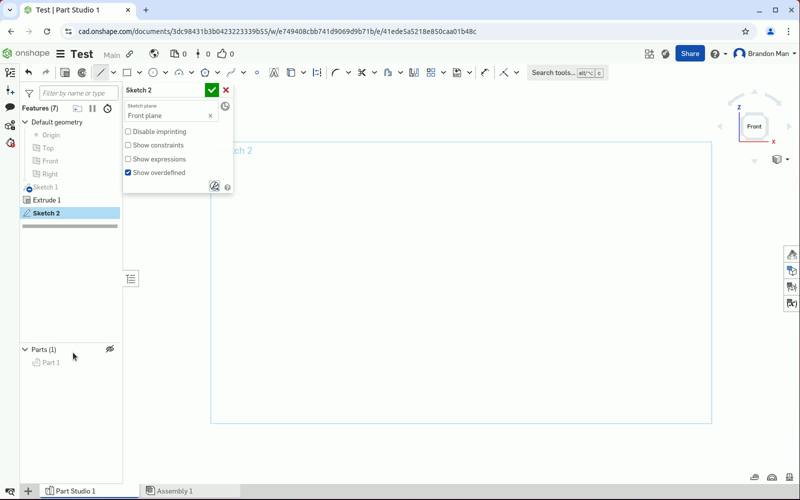
mouse_move(429, 183)
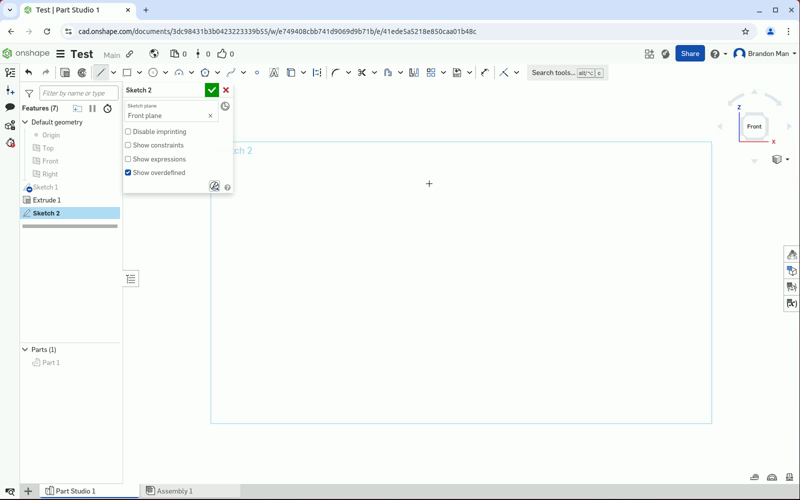
click(429, 183)
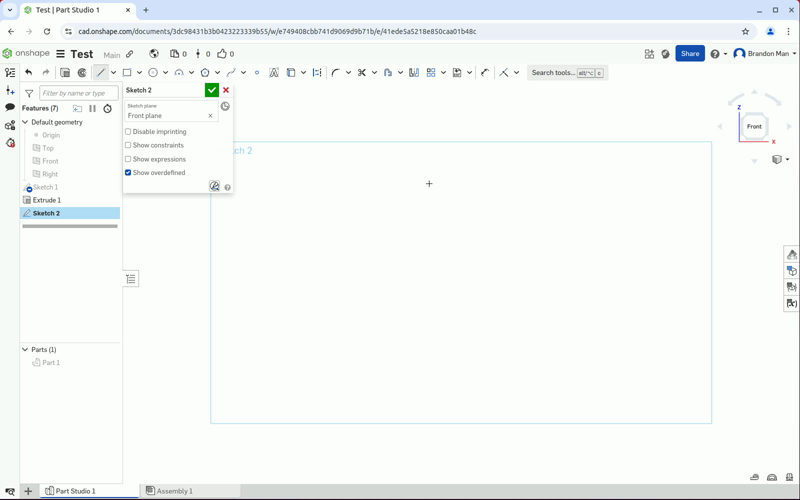
key_up(shift)
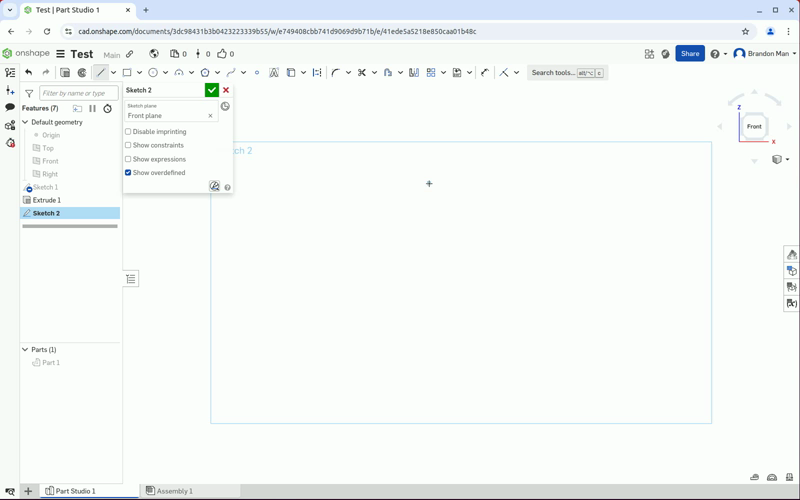
key_down(shift)
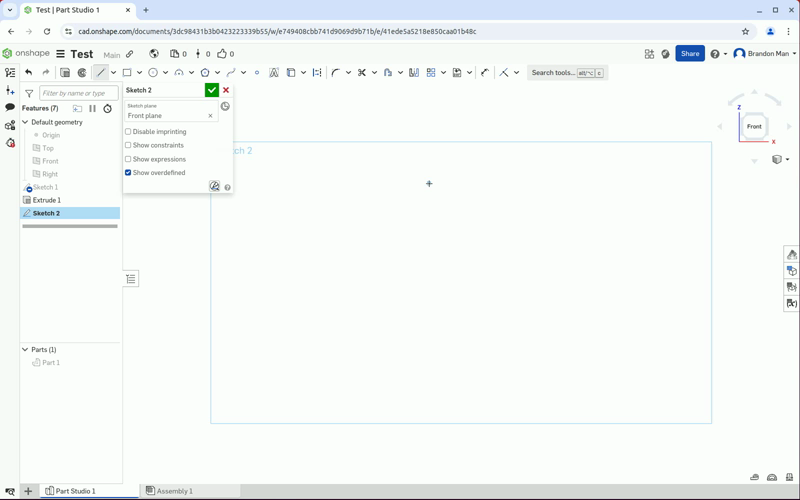
mouse_move(491, 183)
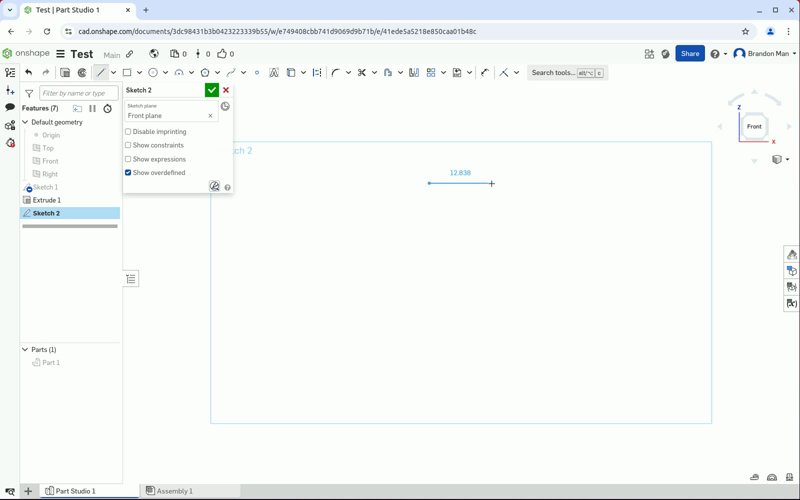
click(491, 183)
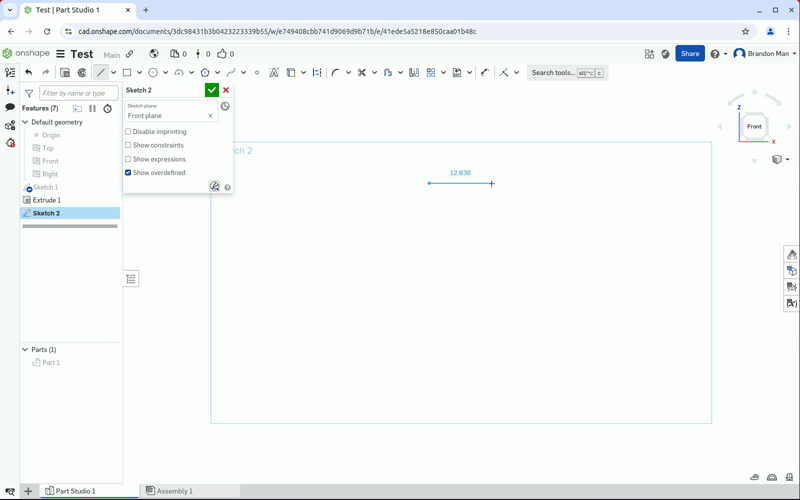
key_up(shift)
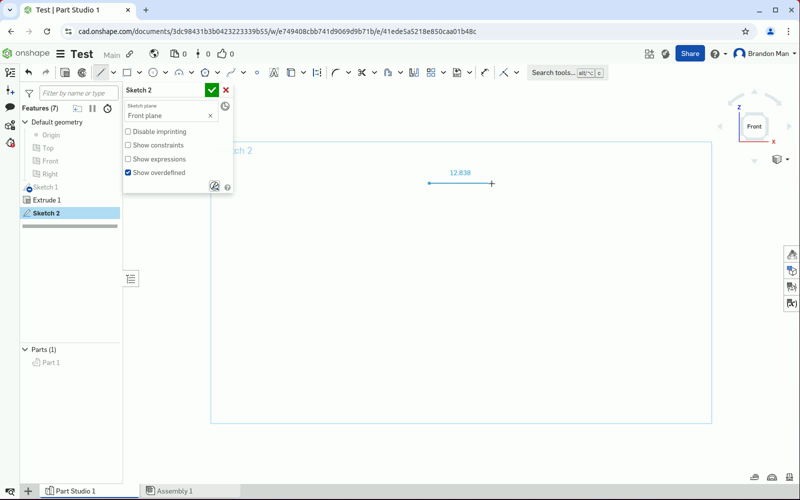
key_down(shift)
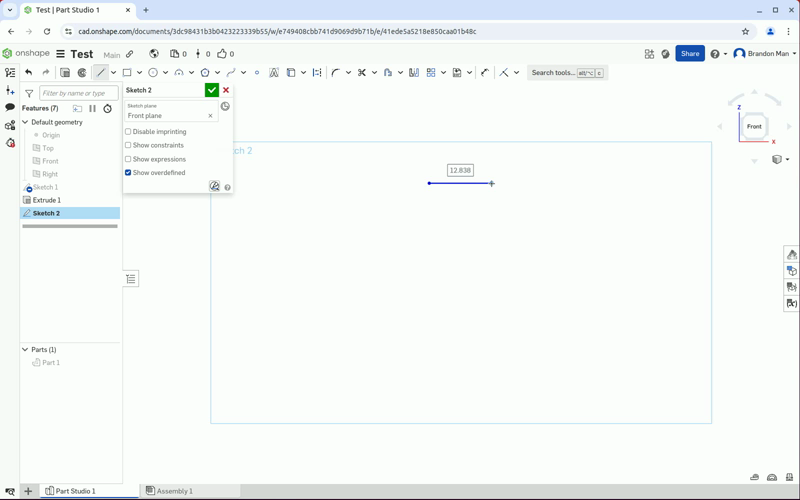
mouse_move(521, 183)
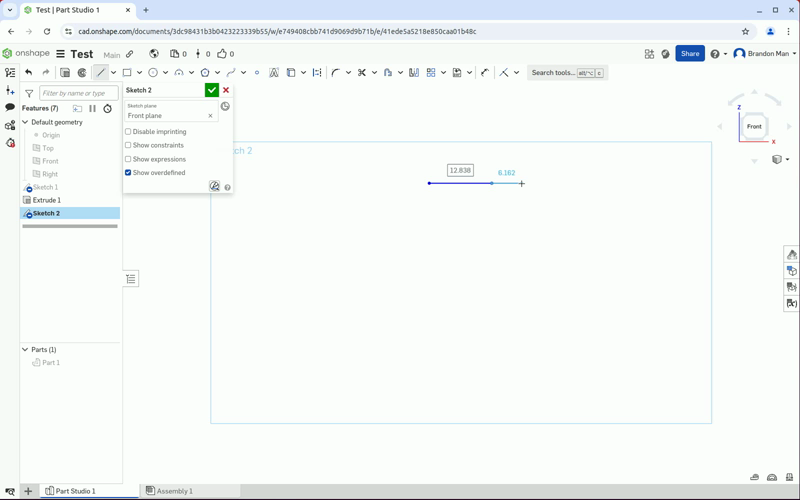
mouse_move(491, 170)
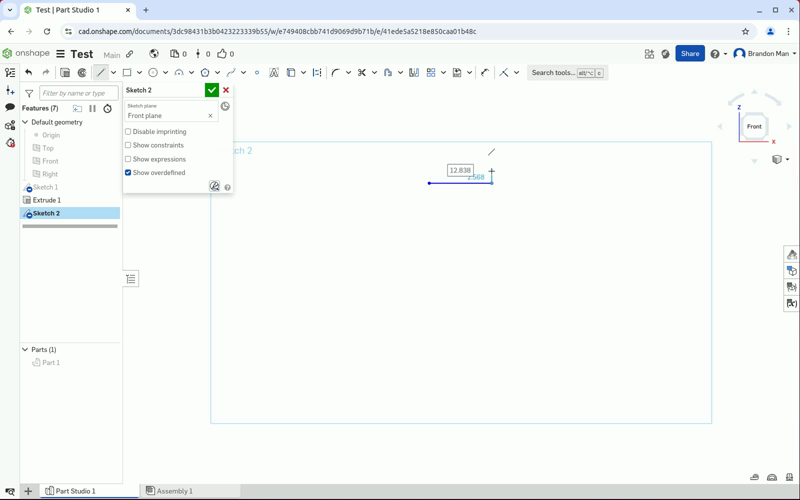
click(491, 170)
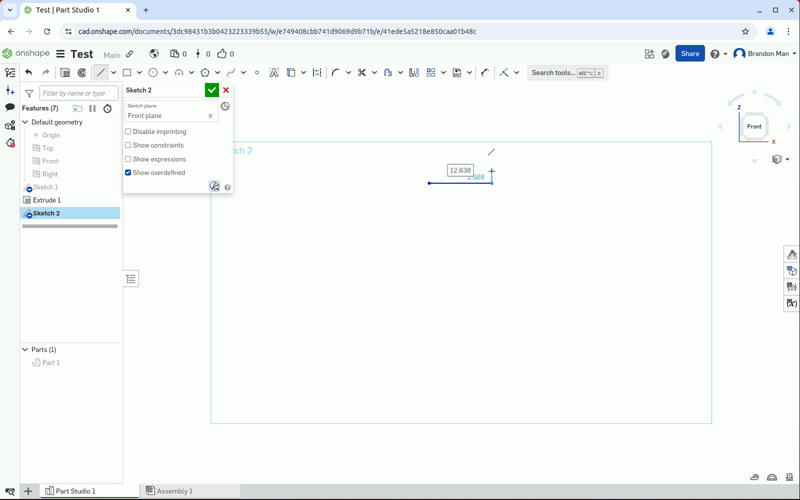
key_up(shift)
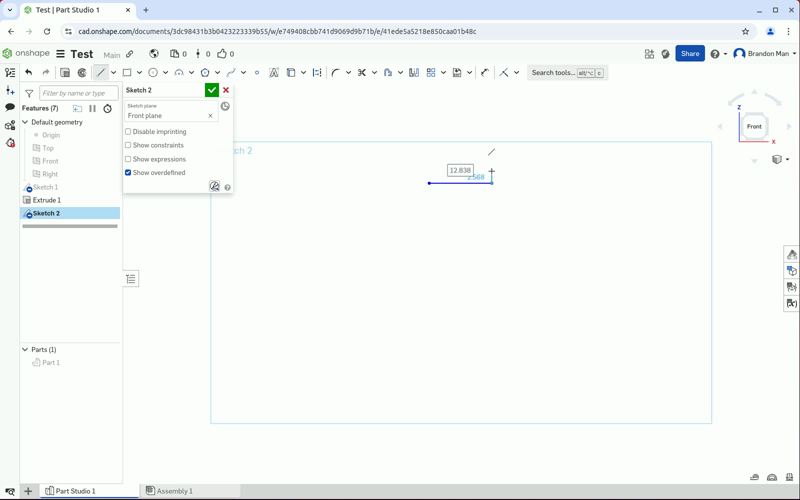
key_down(shift)
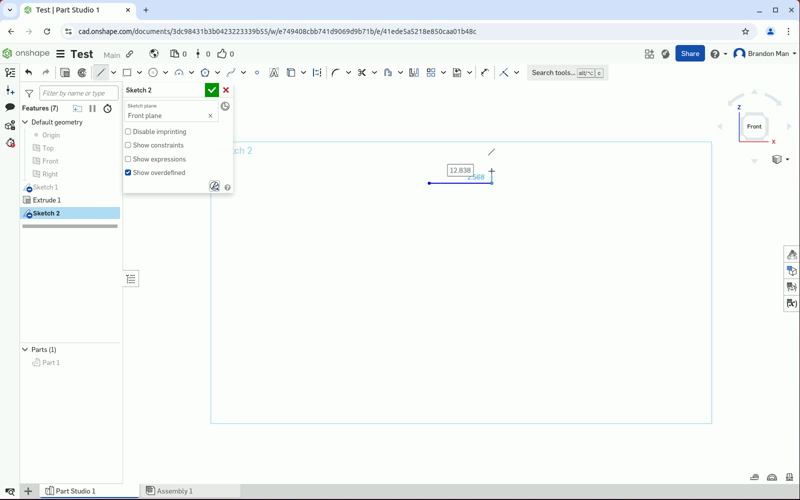
mouse_move(429, 170)
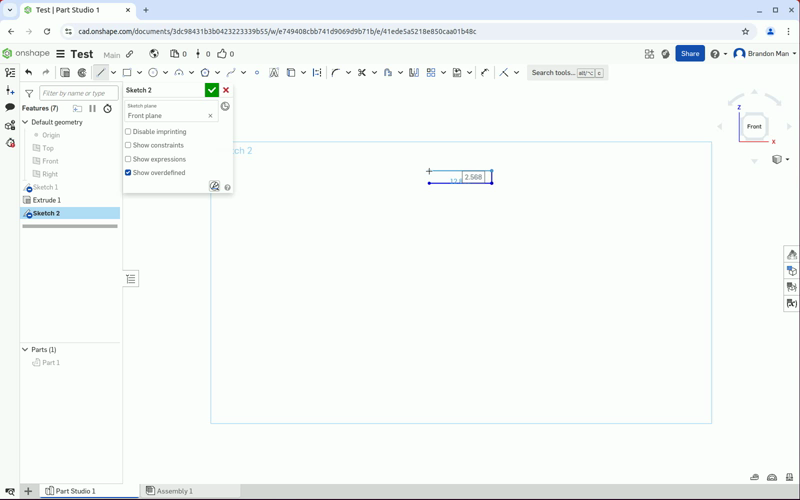
click(429, 170)
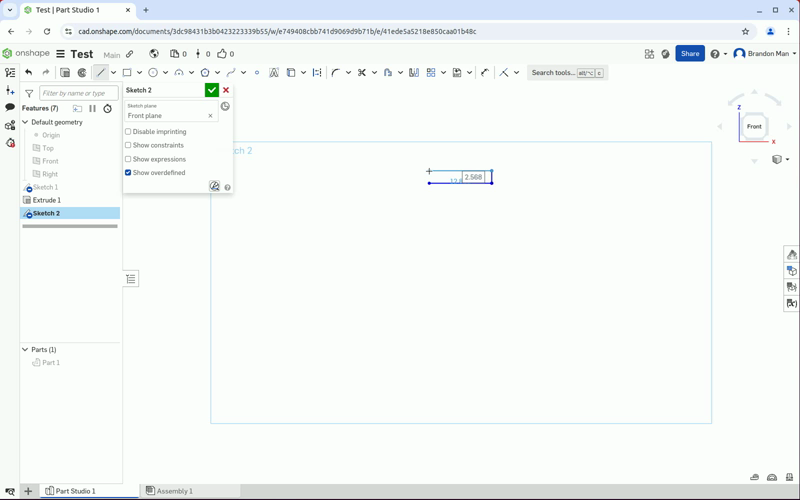
key_up(shift)
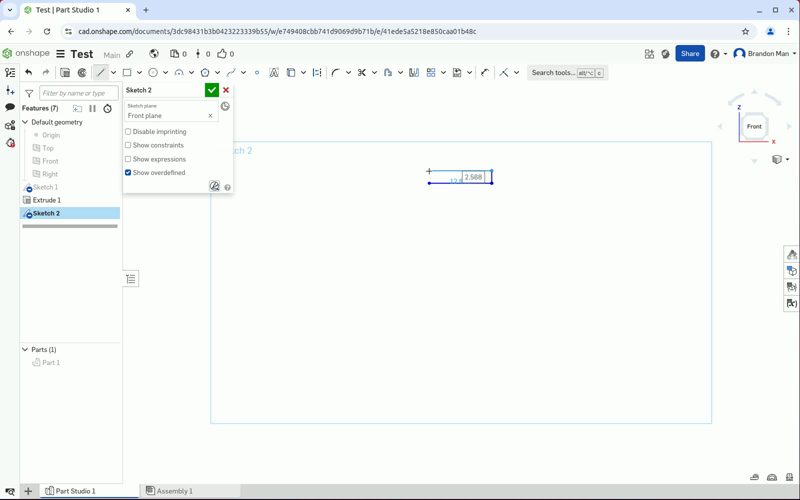
mouse_move(459, 170)
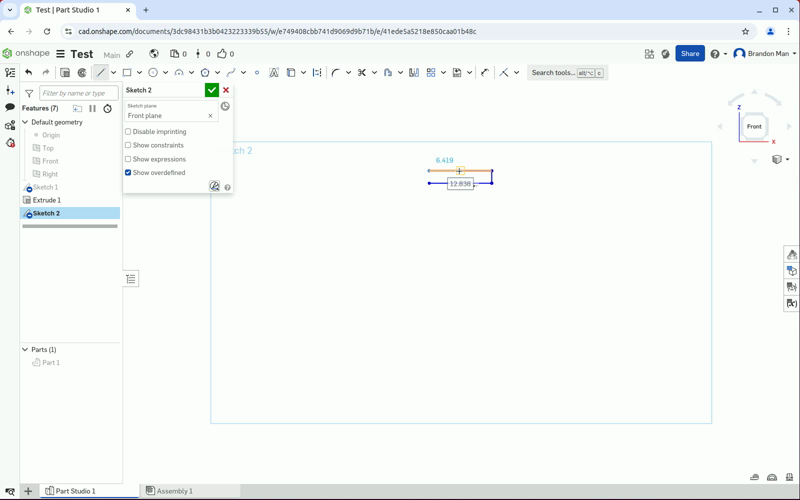
key_down(shift)
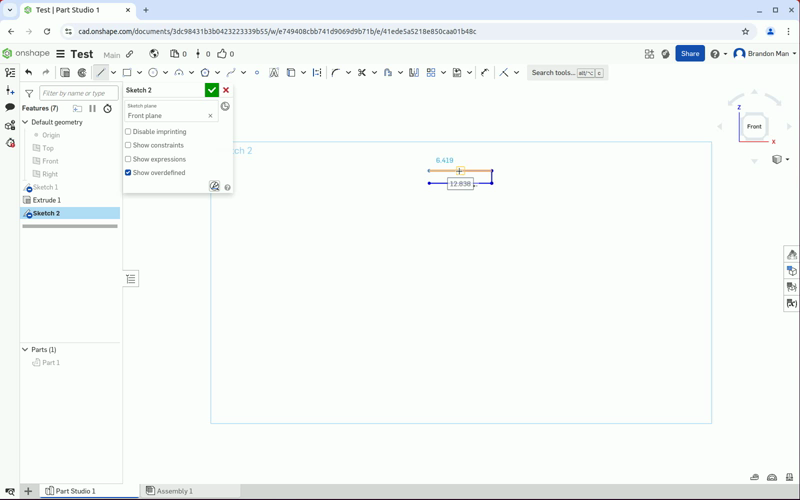
mouse_move(429, 183)
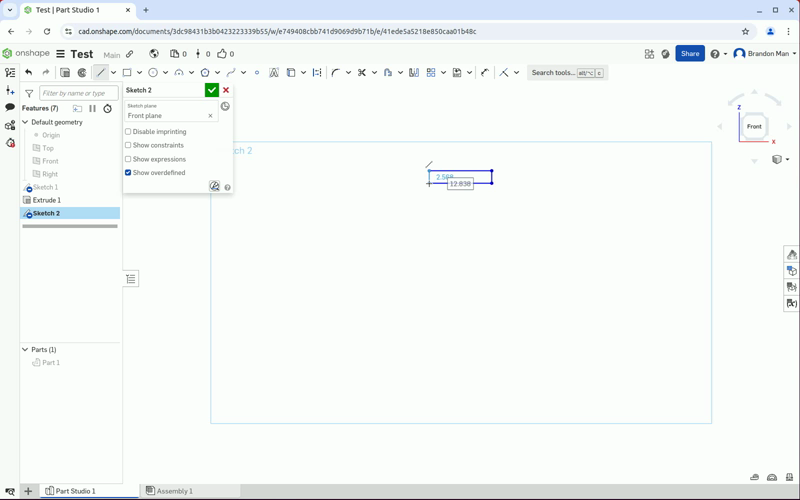
key_up(shift)
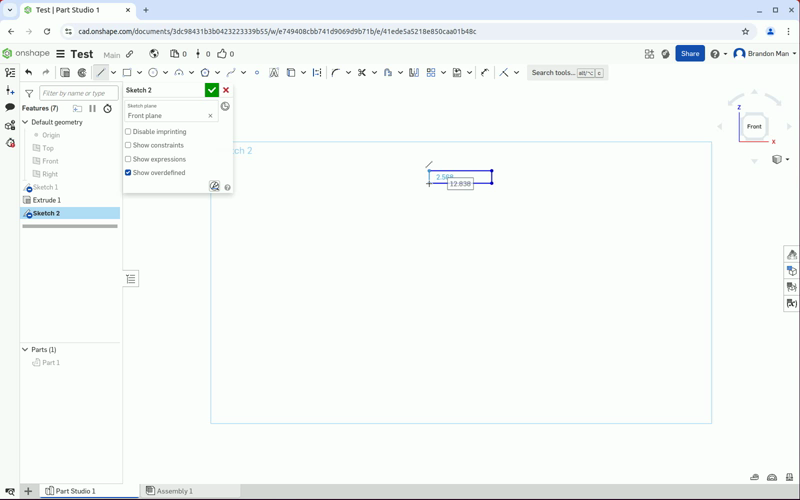
click(429, 183)
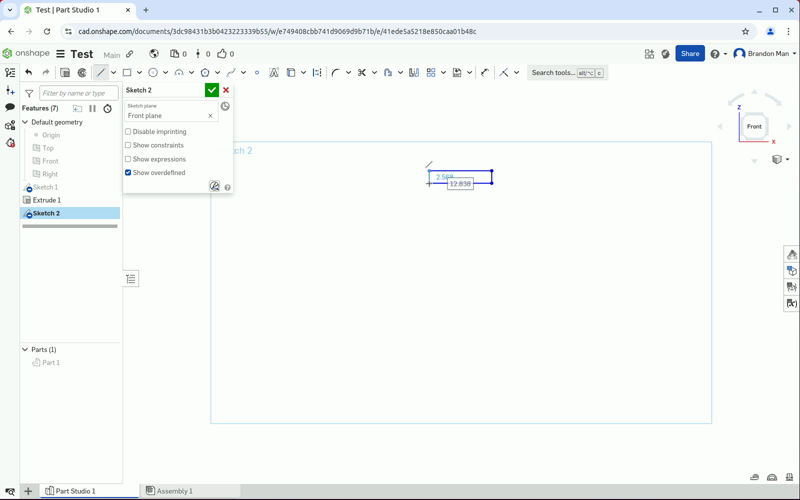
key(esc)
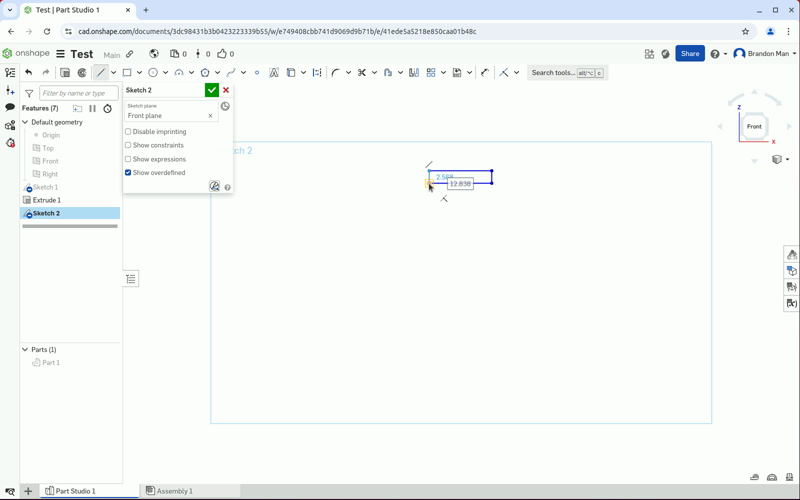
mouse_move(462, 172)
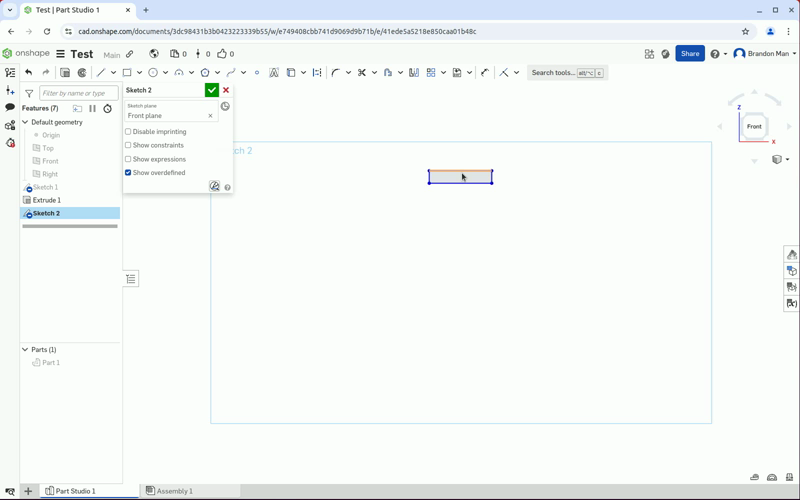
scroll(6)
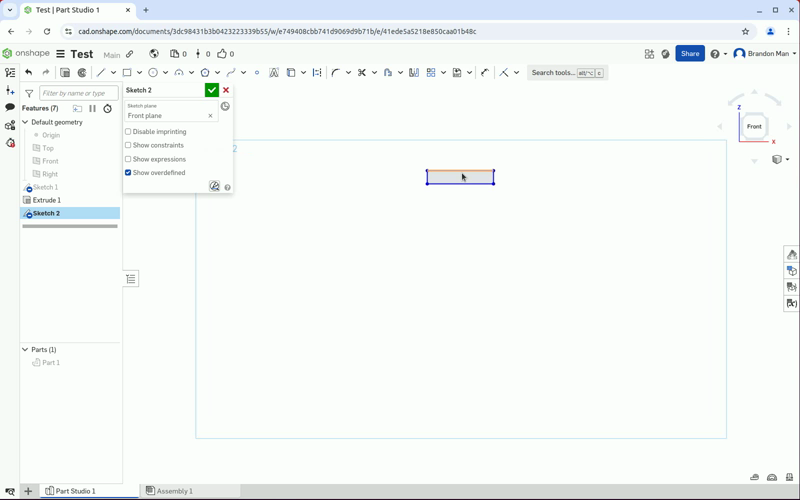
scroll(6)
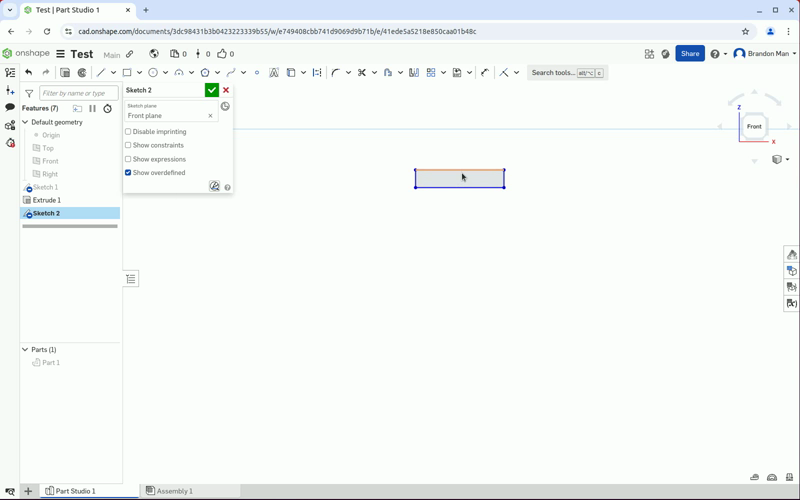
scroll(6)
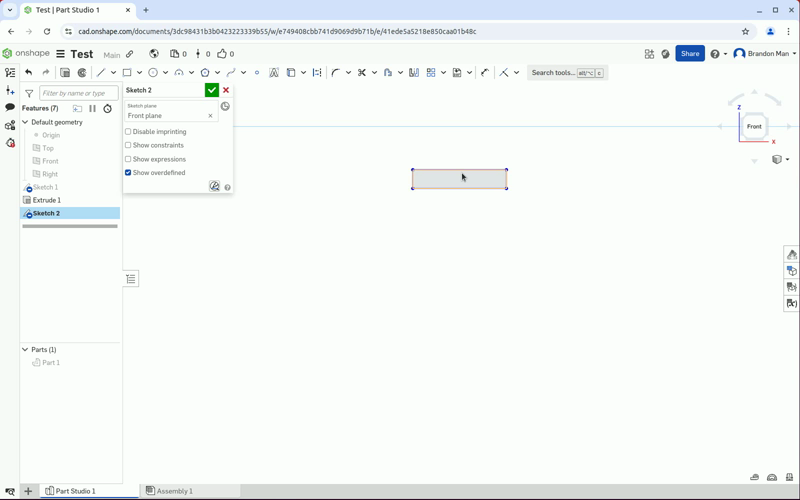
scroll(6)
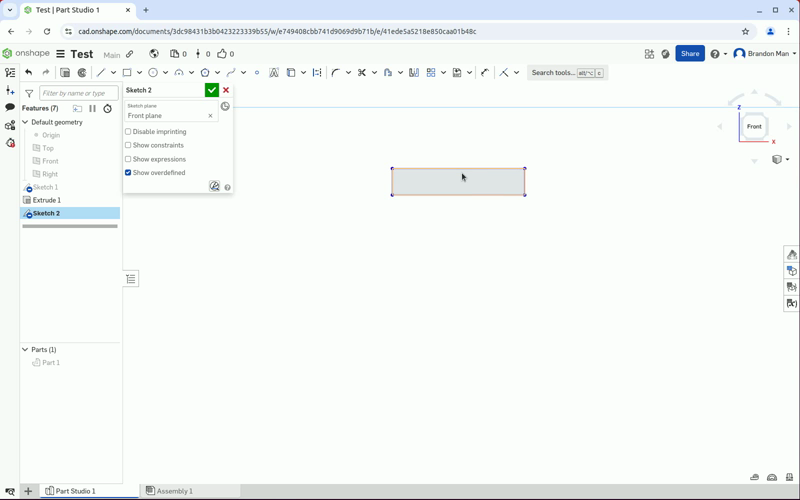
scroll(6)
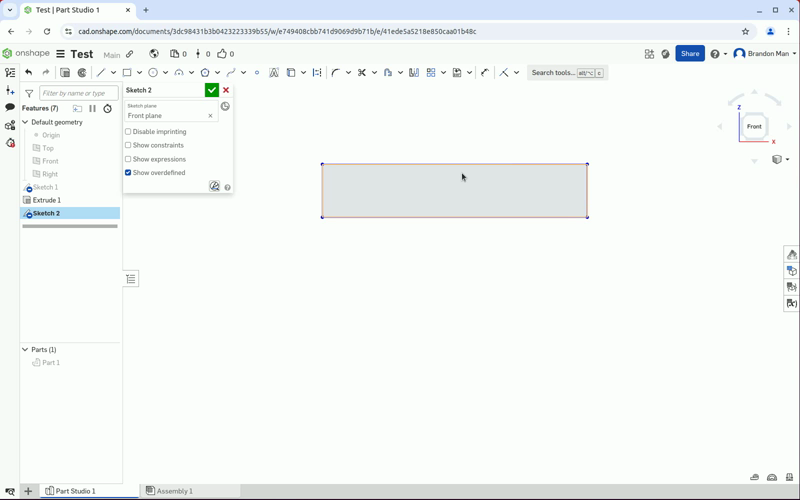
scroll(6)
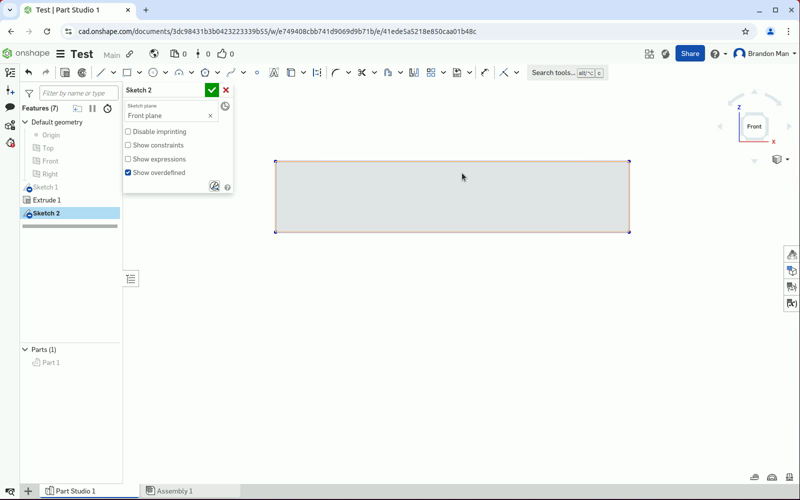
scroll(6)
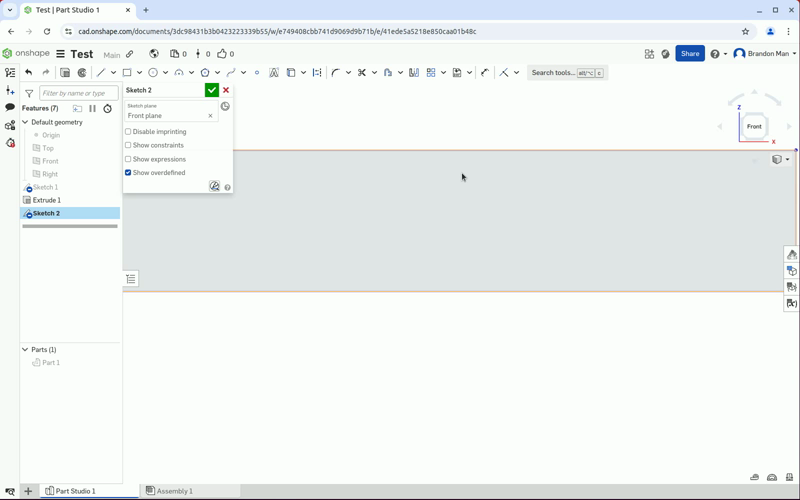
click(462, 172)
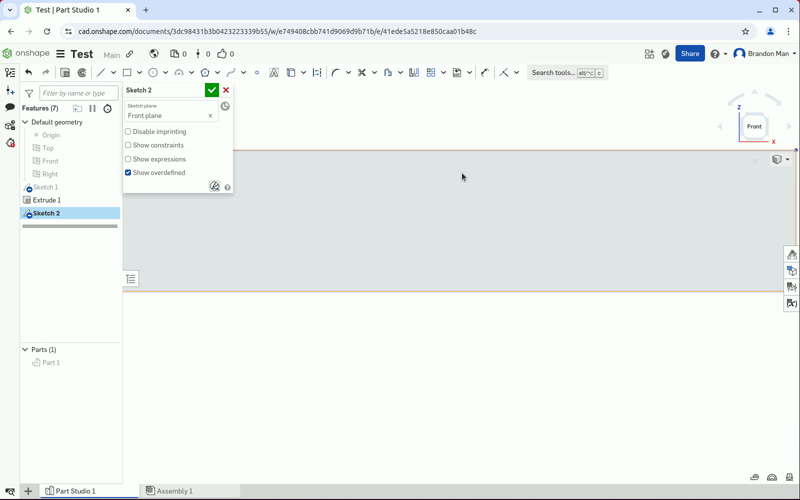
scroll(-6)
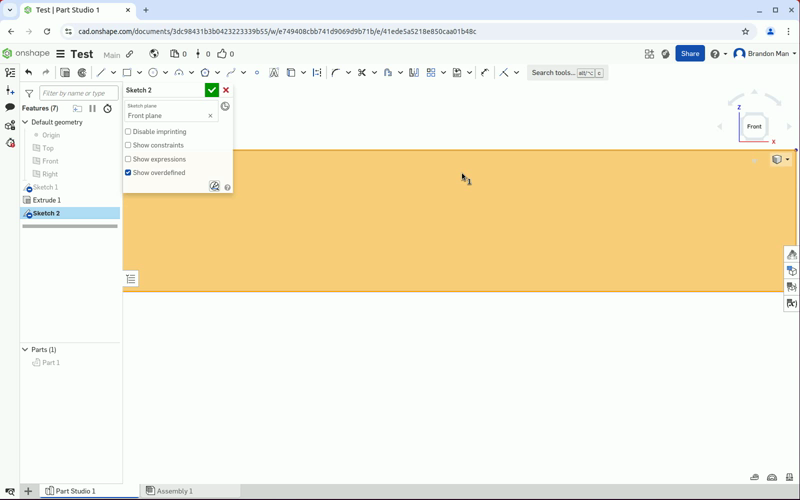
scroll(-6)
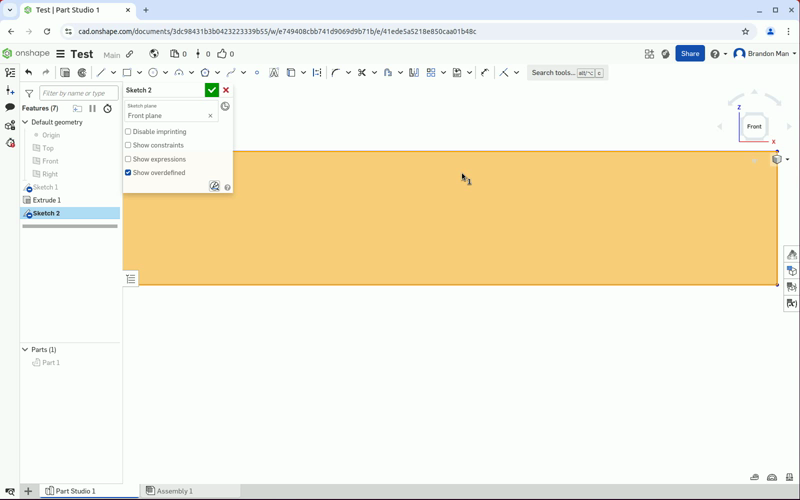
scroll(-6)
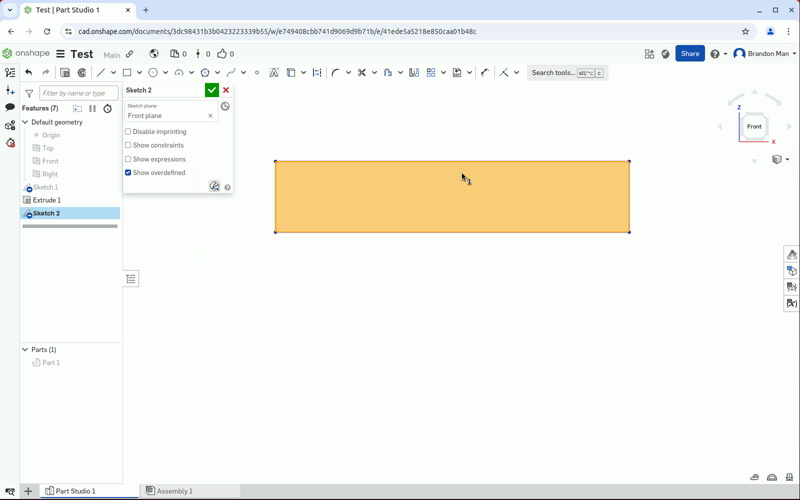
scroll(-6)
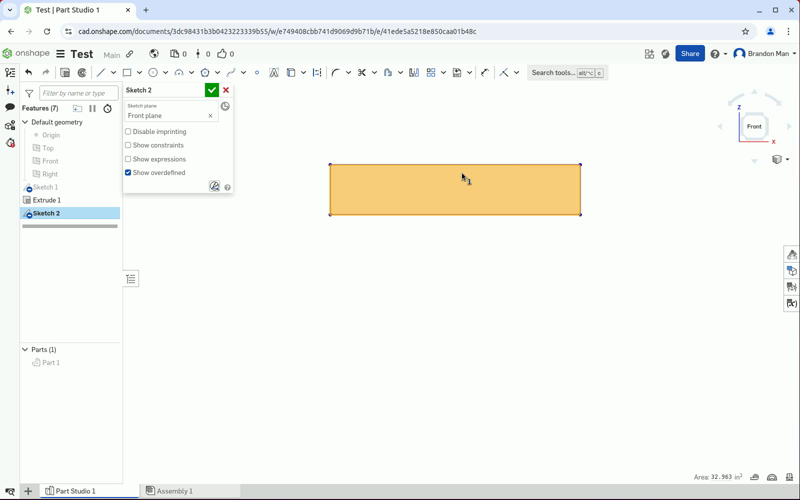
scroll(-6)
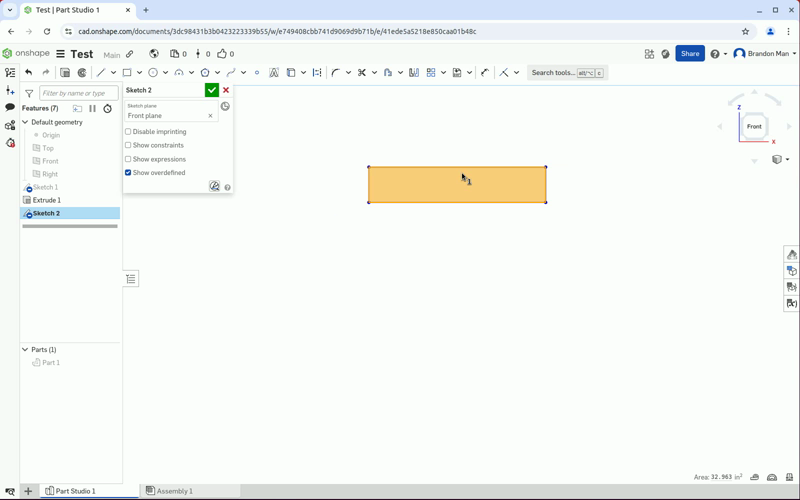
scroll(-6)
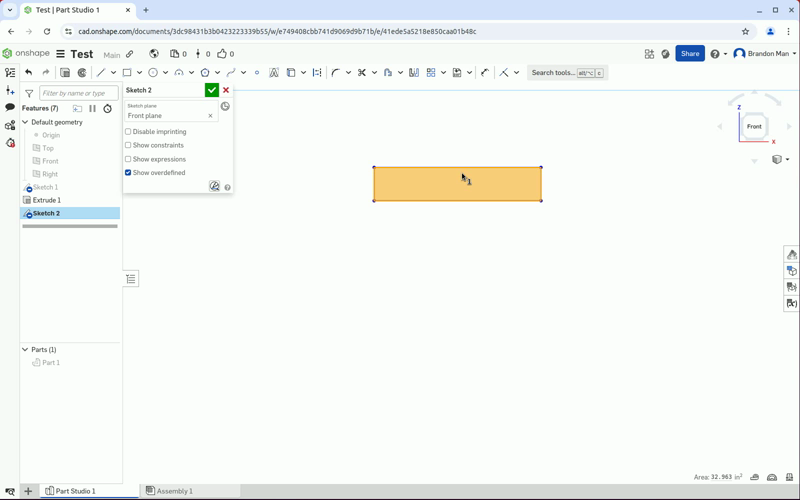
scroll(-6)
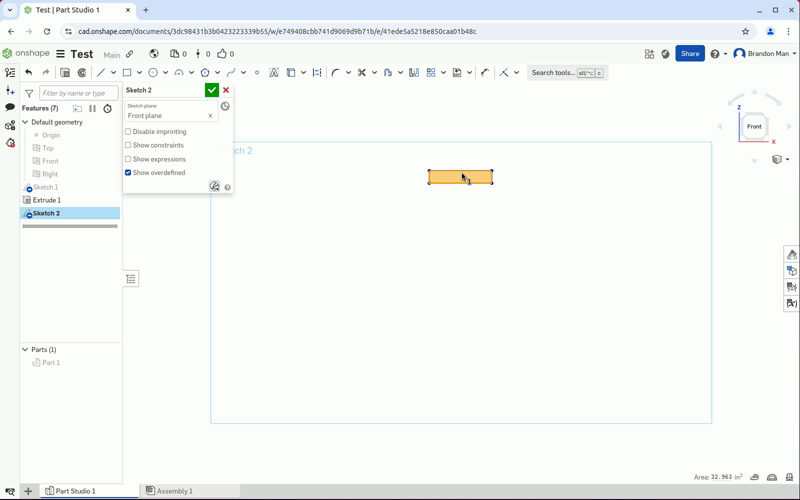
mouse_move(73, 352)
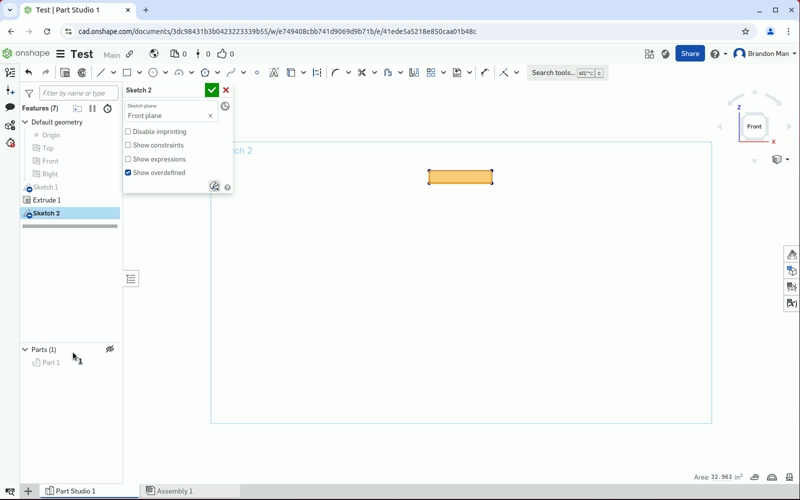
key(shift+y)
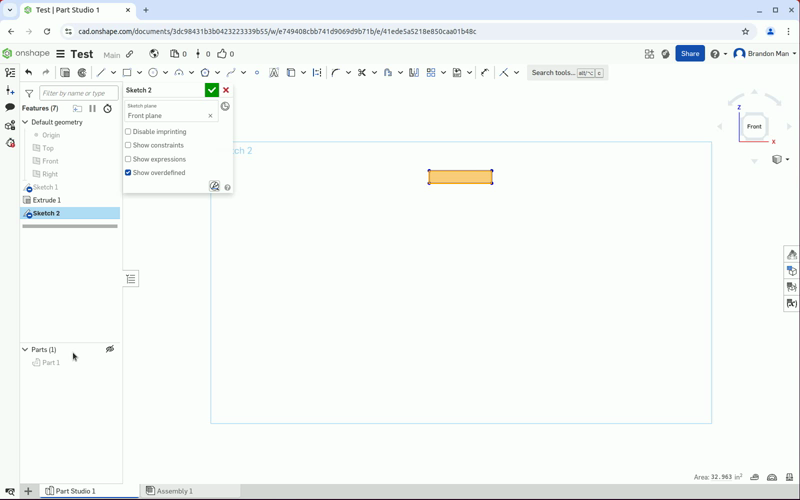
key(shift+e)
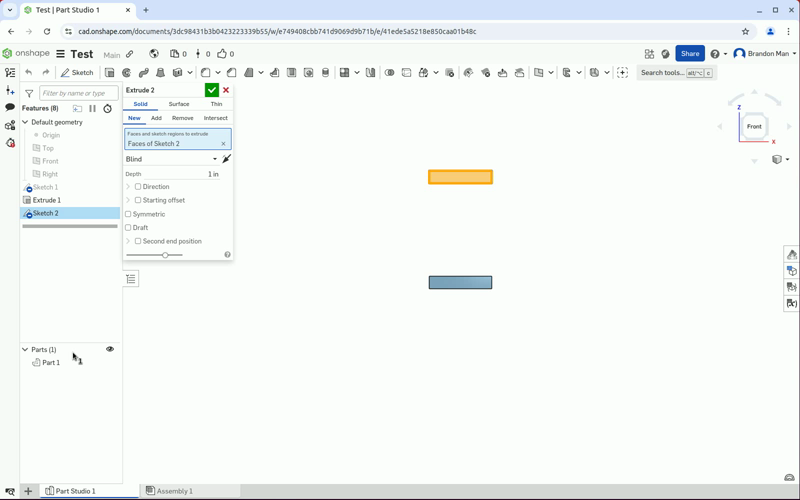
mouse_move(143, 106)
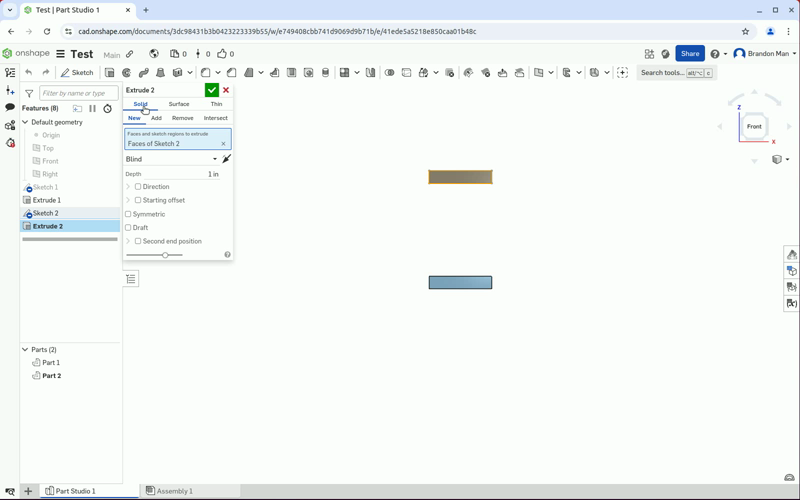
click(143, 106)
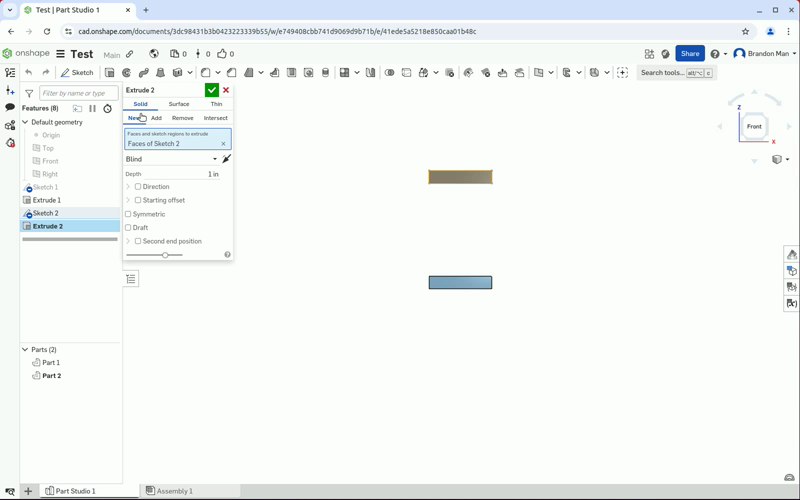
mouse_move(137, 120)
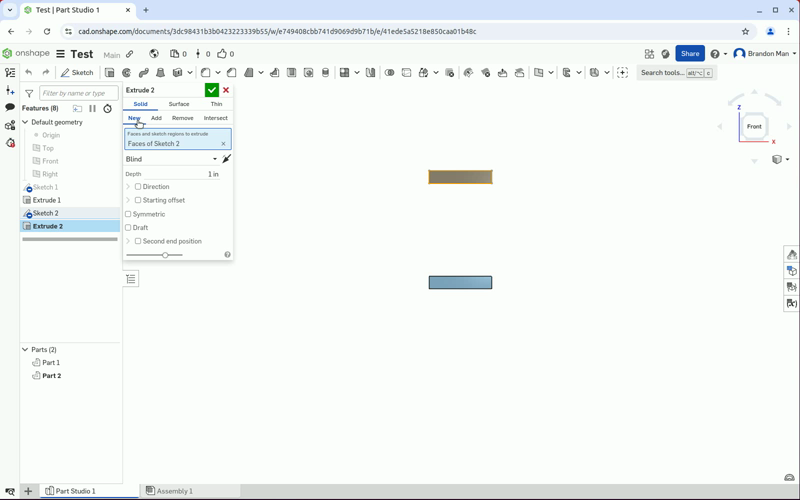
click(137, 120)
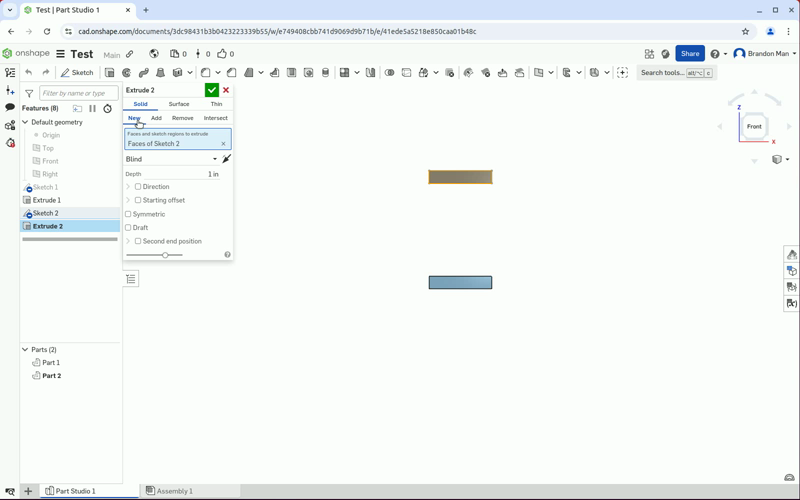
key(tab, 4)
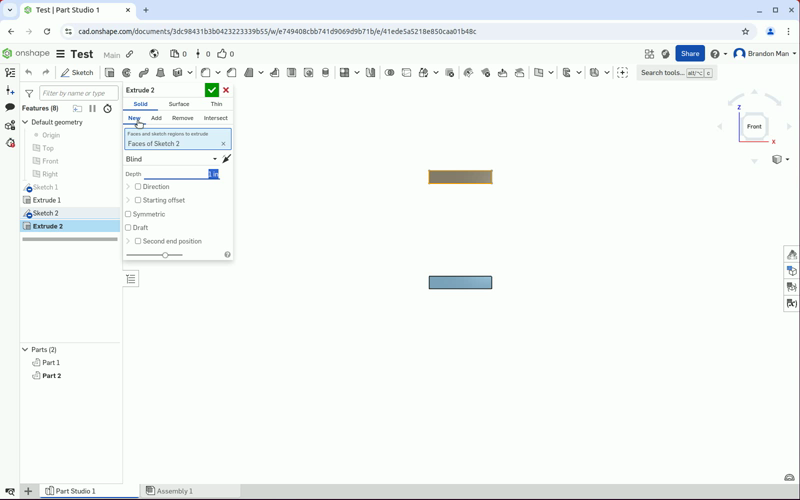
text(12.998)
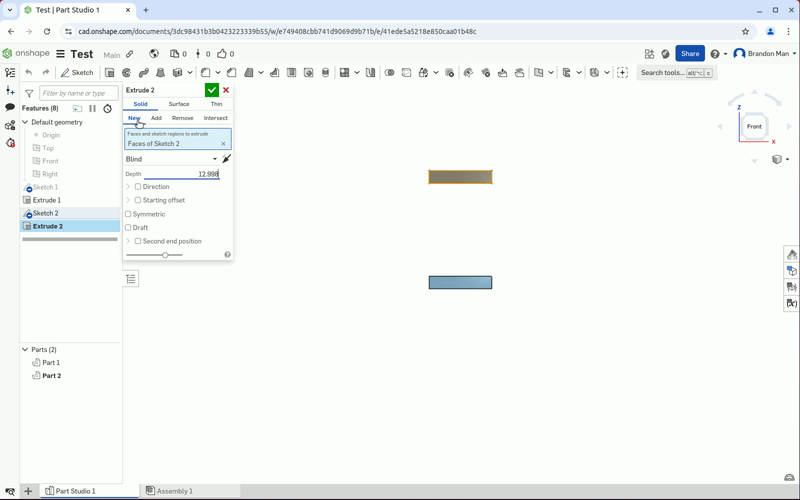
key(tab, 3)
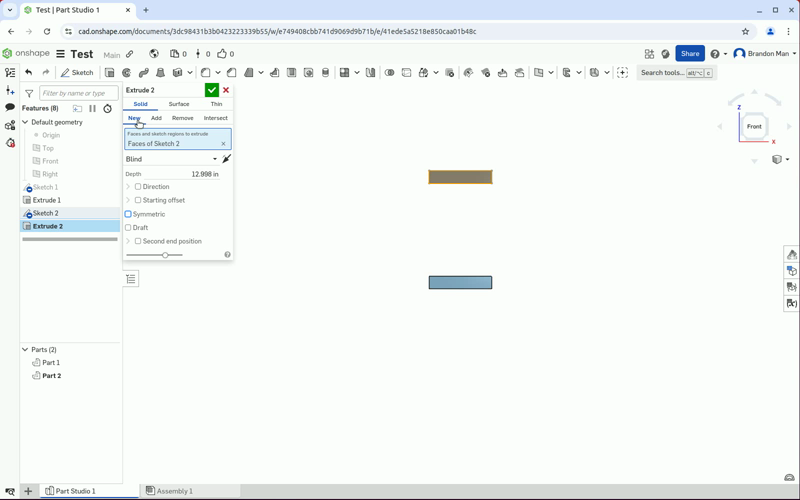
key(space)
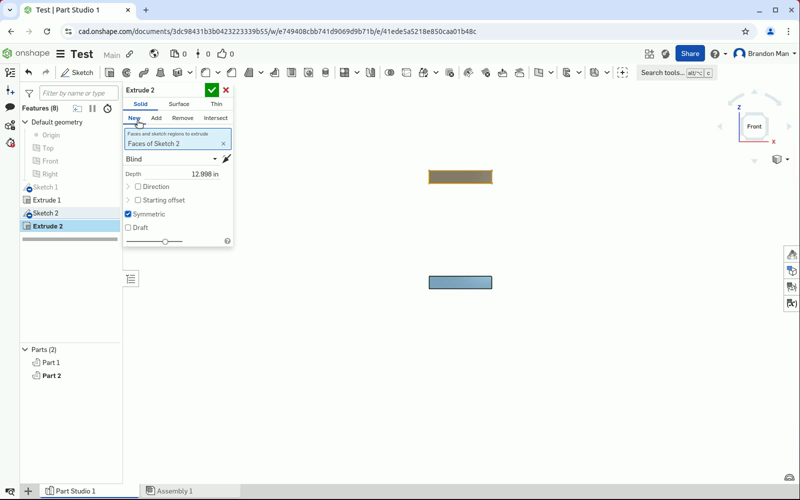
key(enter)
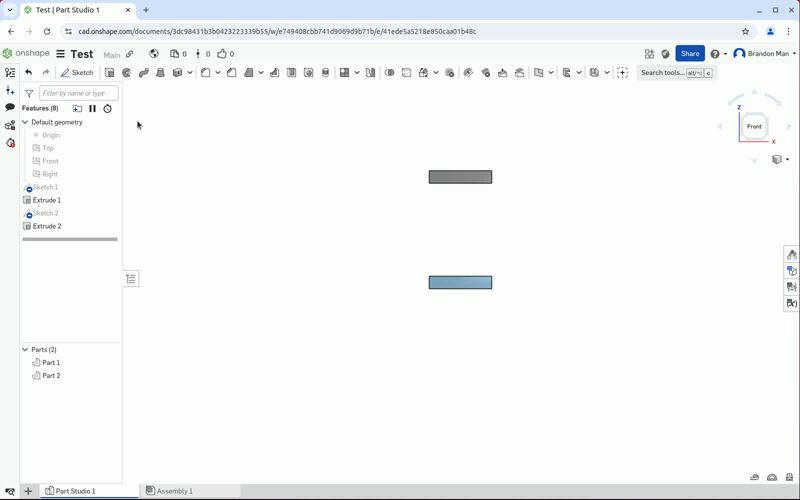
key(shift+h)
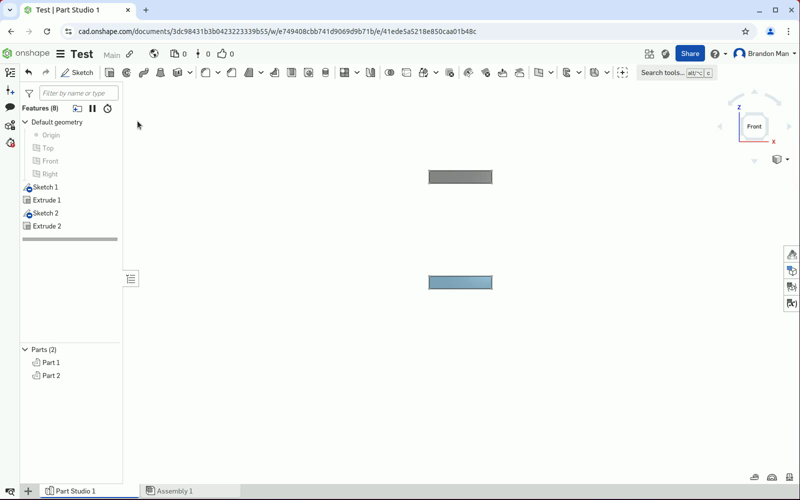
key(shift+h)
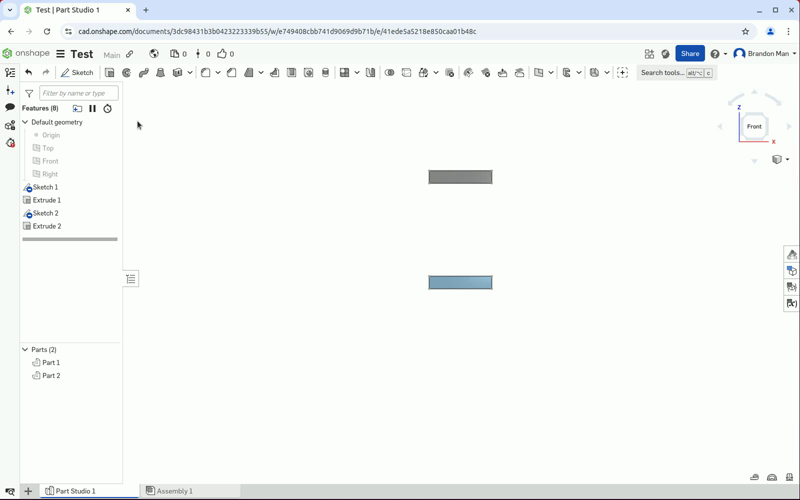
key(shift+7)
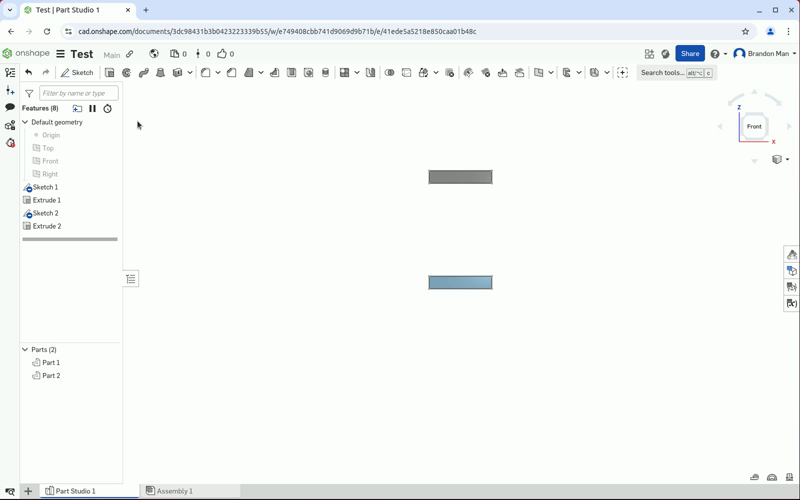
key(left, 2)
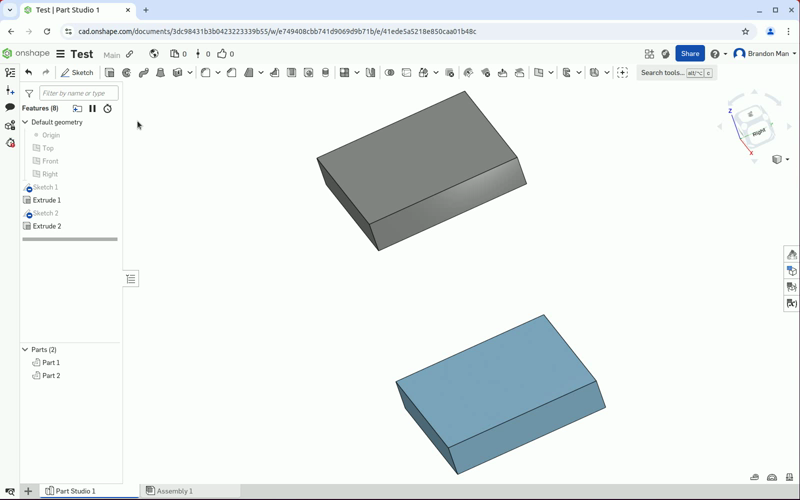
key(down, 2)
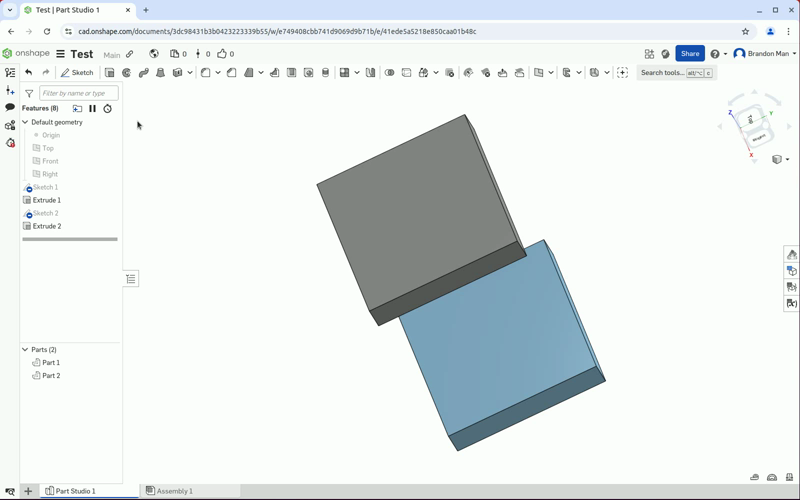
key(up, 2)
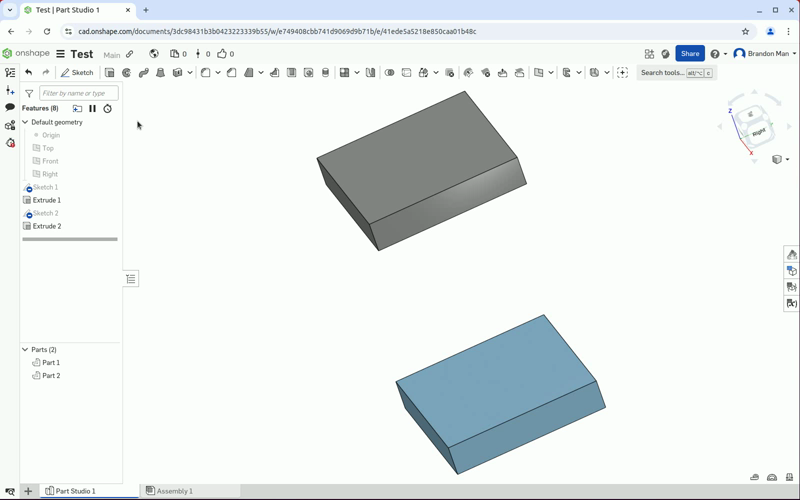
key(right, 2)
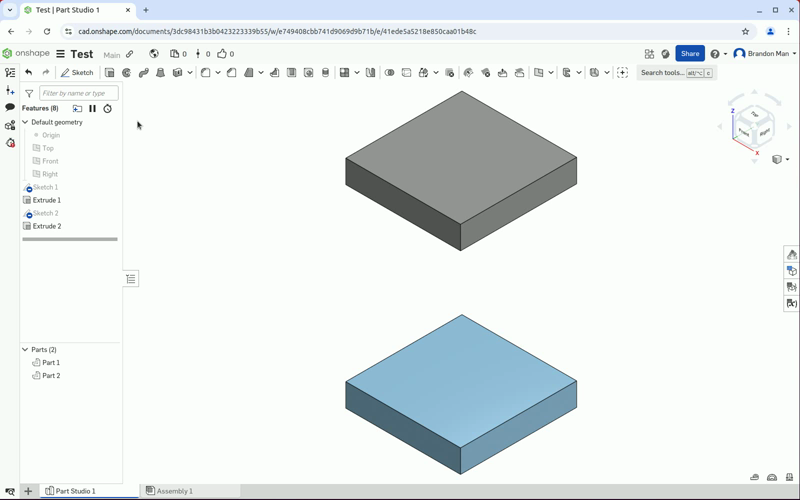
mouse_move(73, 189)
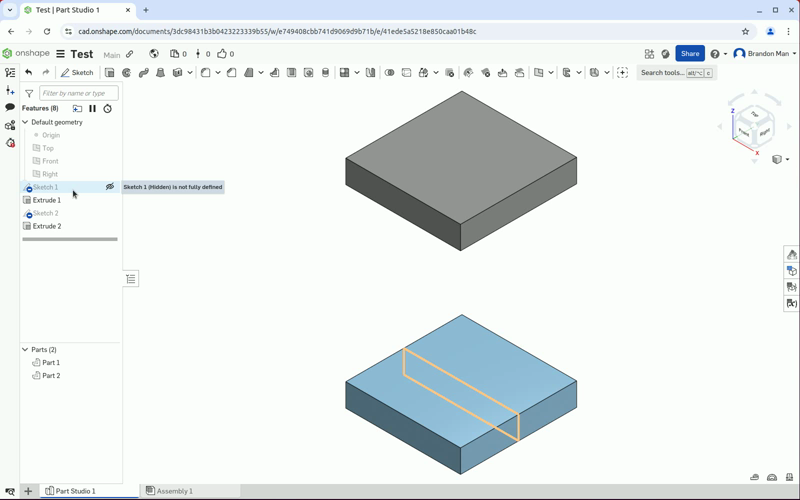
click(73, 189)